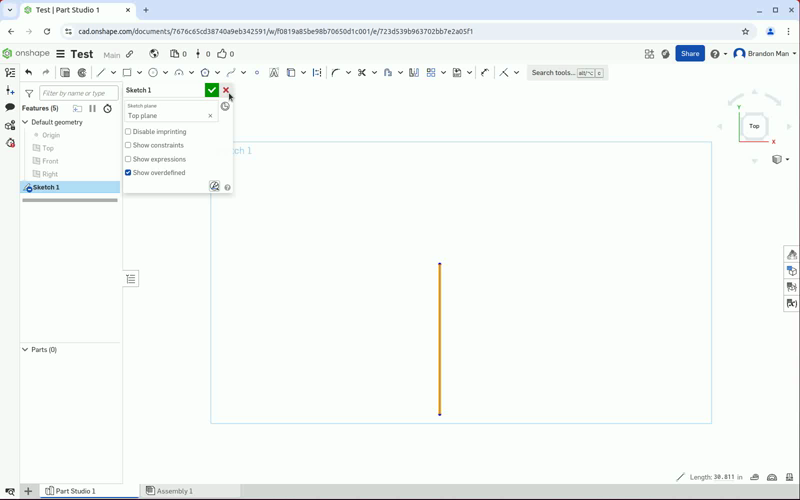
key(shift+h)
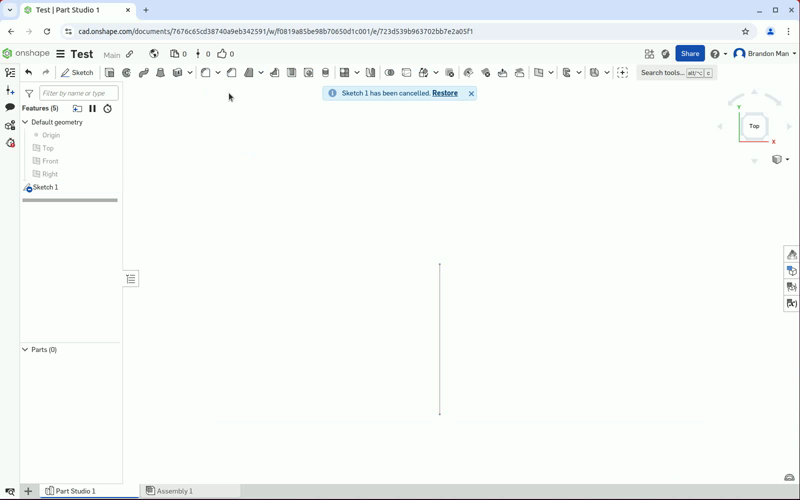
key(shift+s)
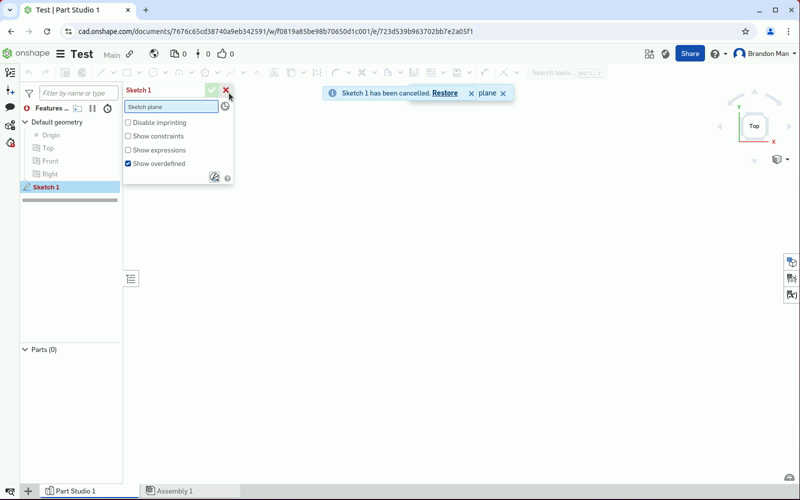
mouse_move(73, 150)
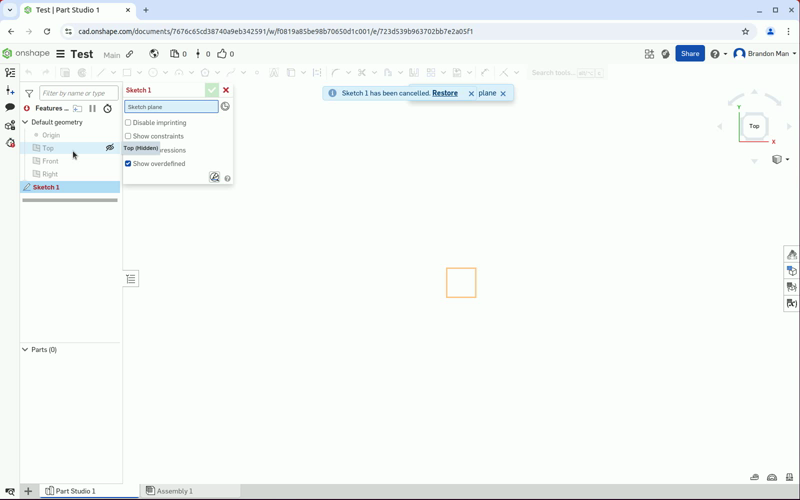
click(73, 150)
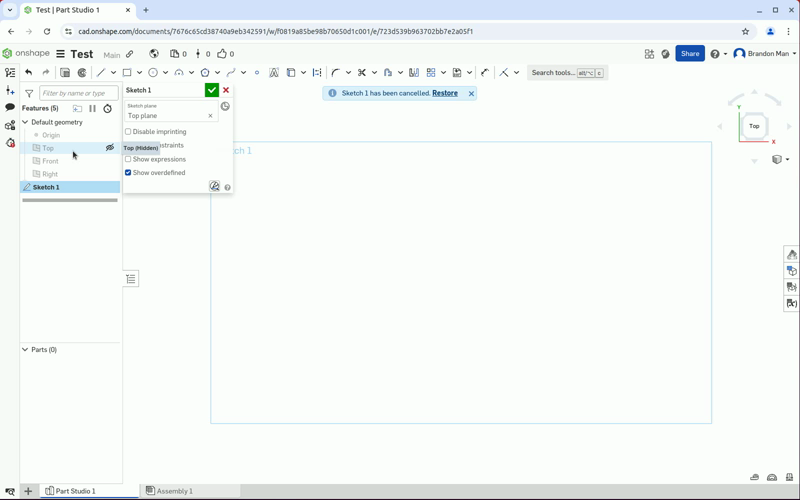
mouse_move(73, 352)
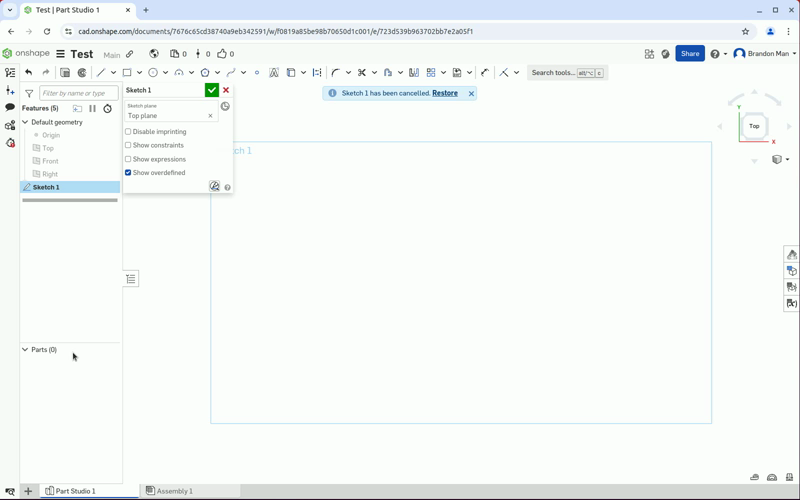
key(y)
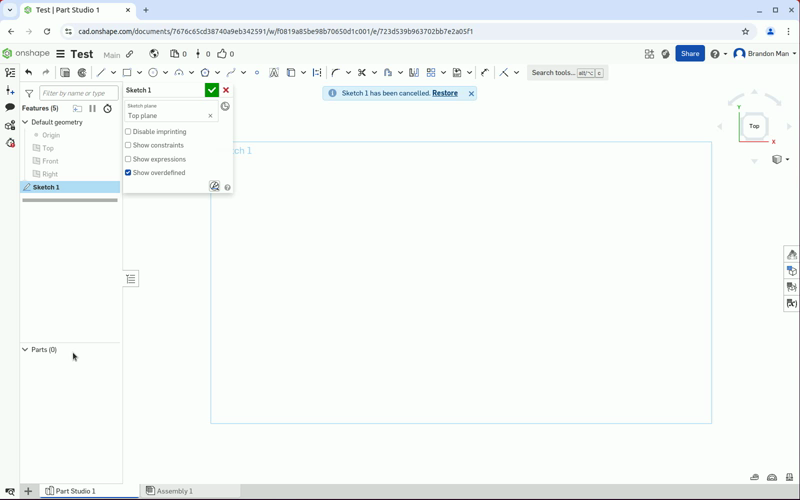
key(c)
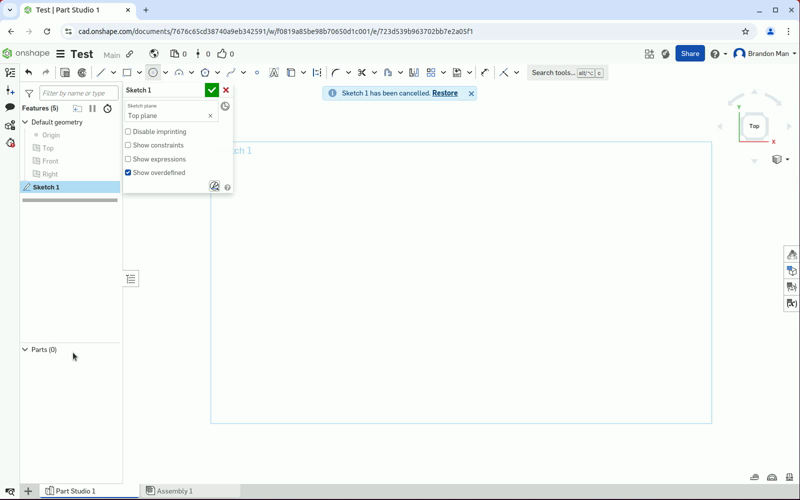
key_down(shift)
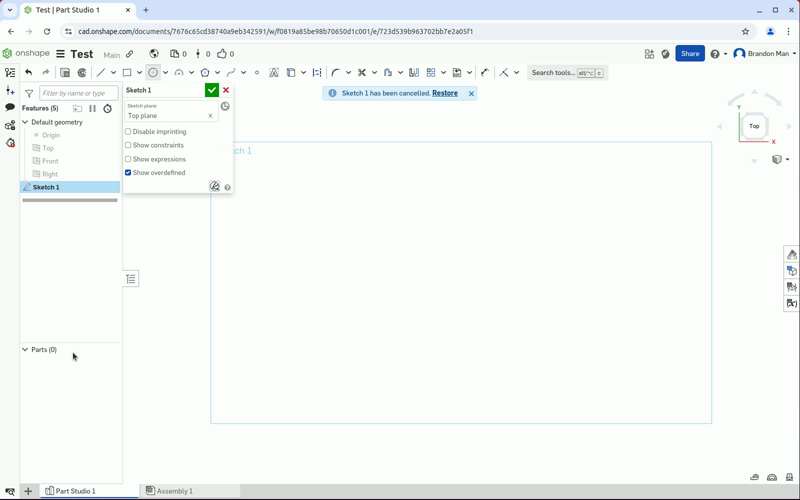
mouse_move(461, 282)
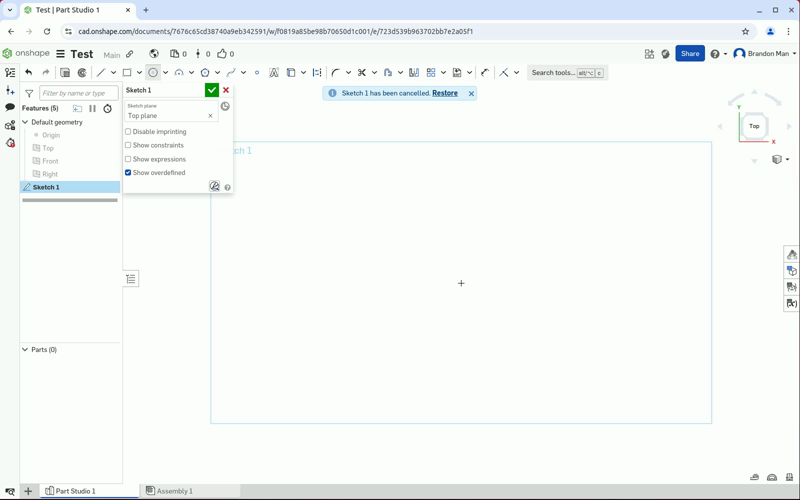
click(461, 282)
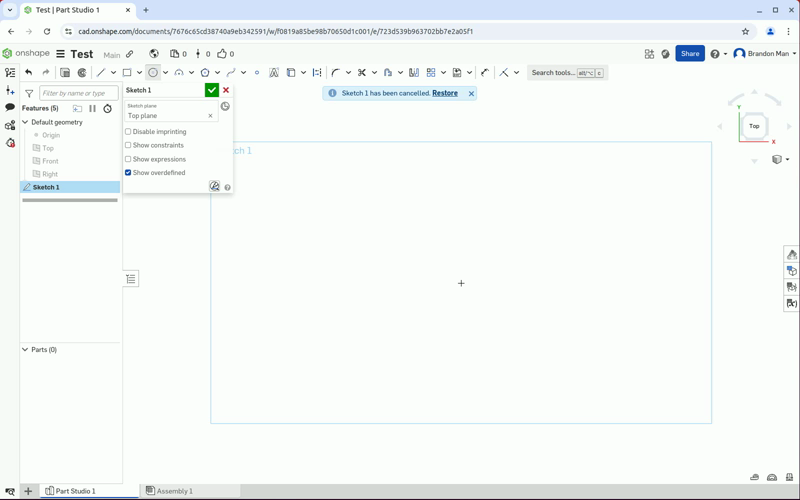
key_up(shift)
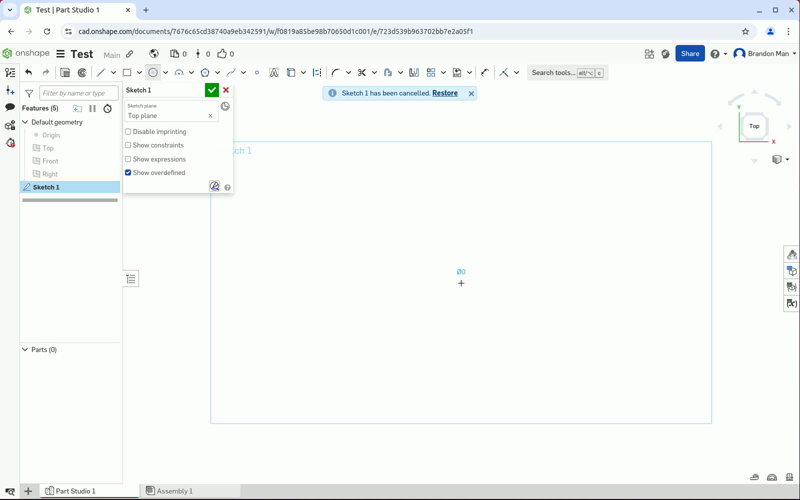
mouse_move(470, 282)
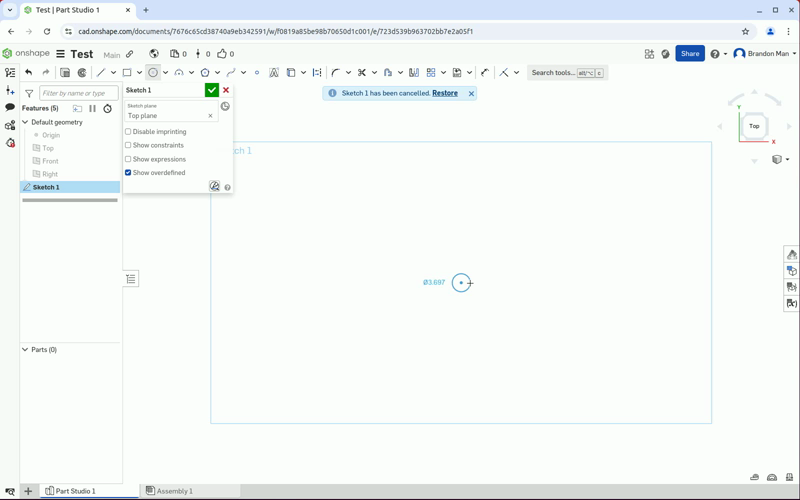
click(470, 282)
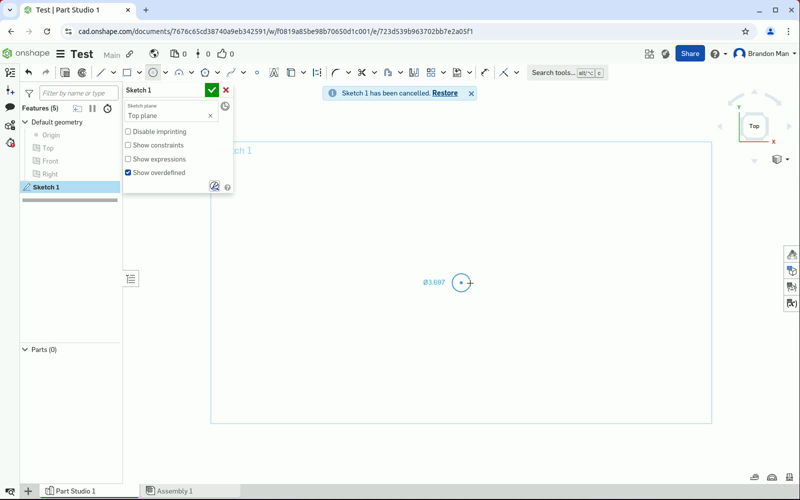
key(esc)
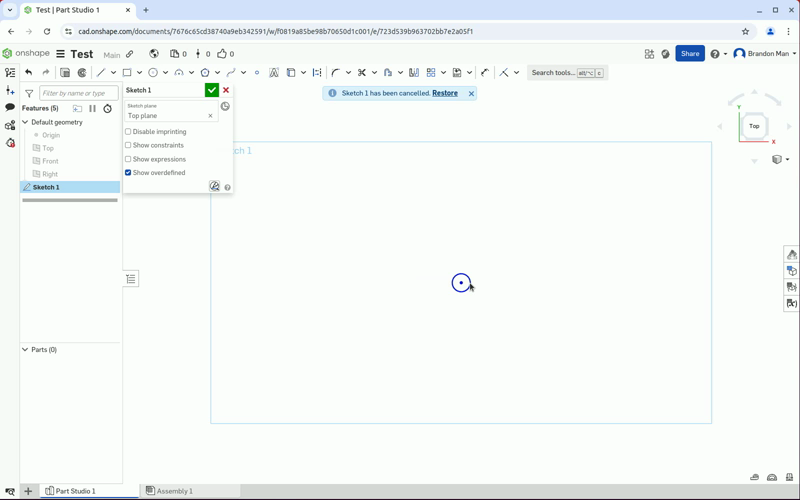
mouse_move(454, 283)
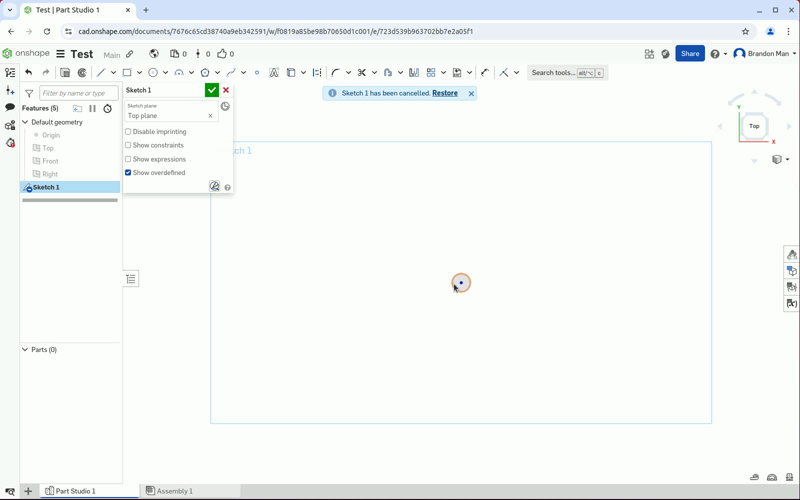
scroll(6)
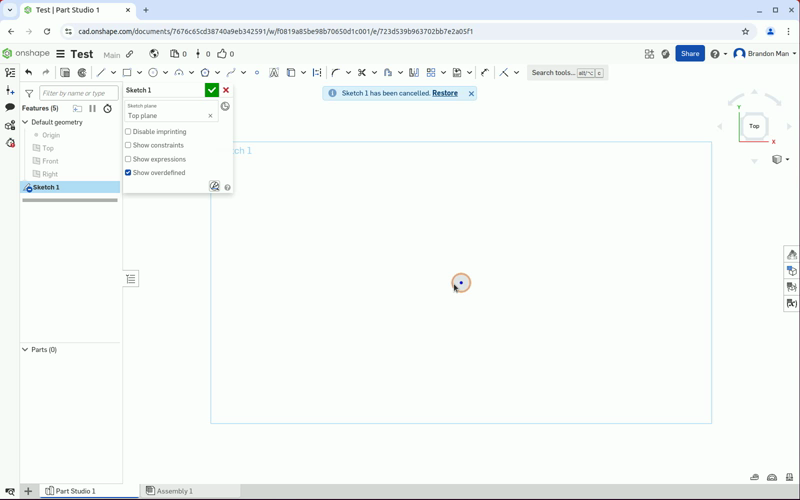
scroll(6)
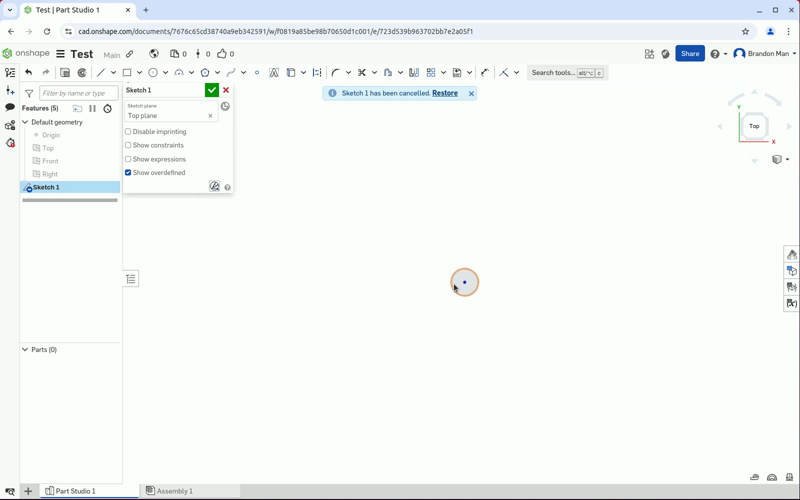
scroll(6)
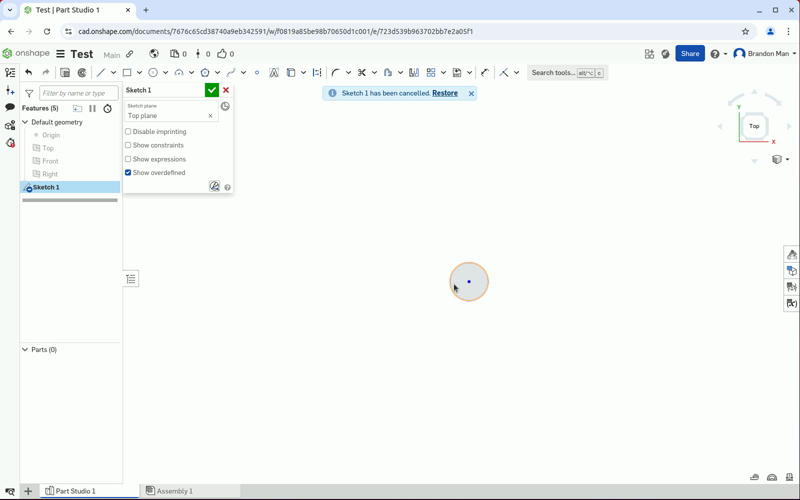
scroll(6)
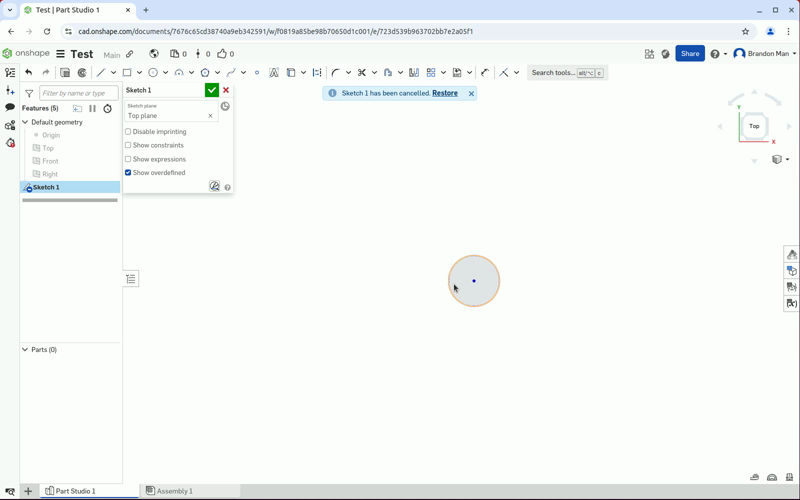
scroll(6)
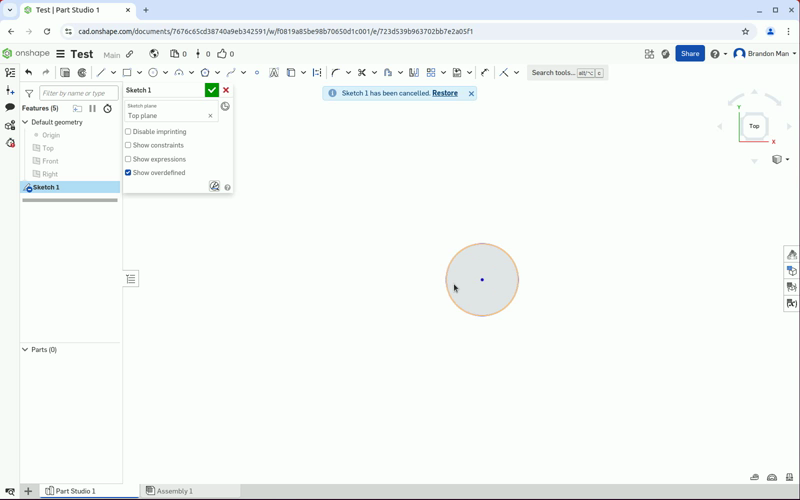
scroll(6)
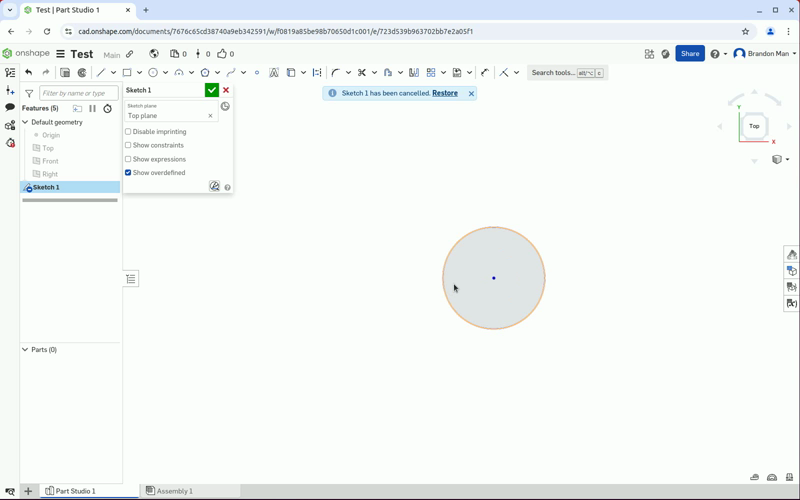
scroll(6)
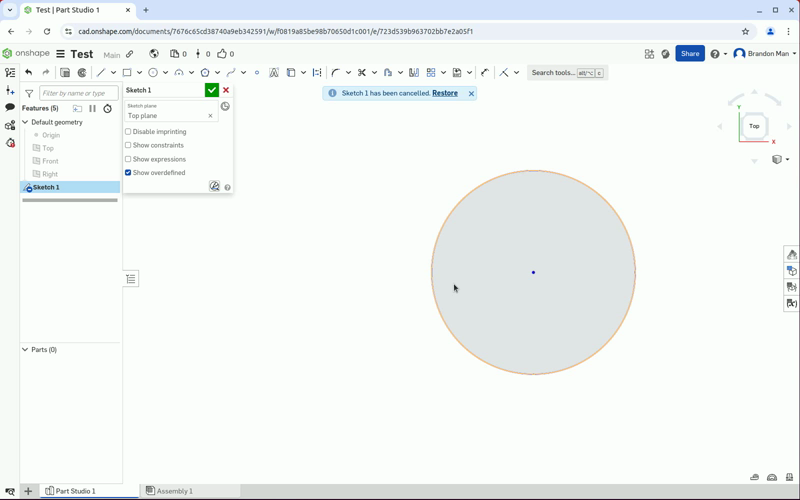
click(454, 283)
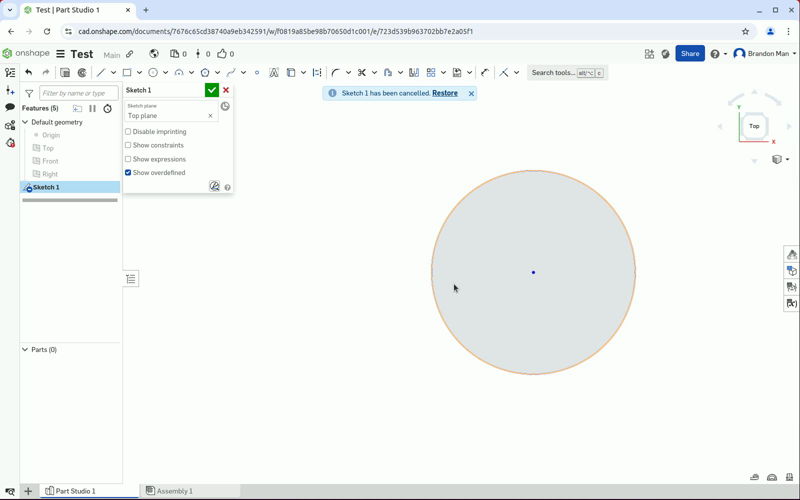
scroll(-6)
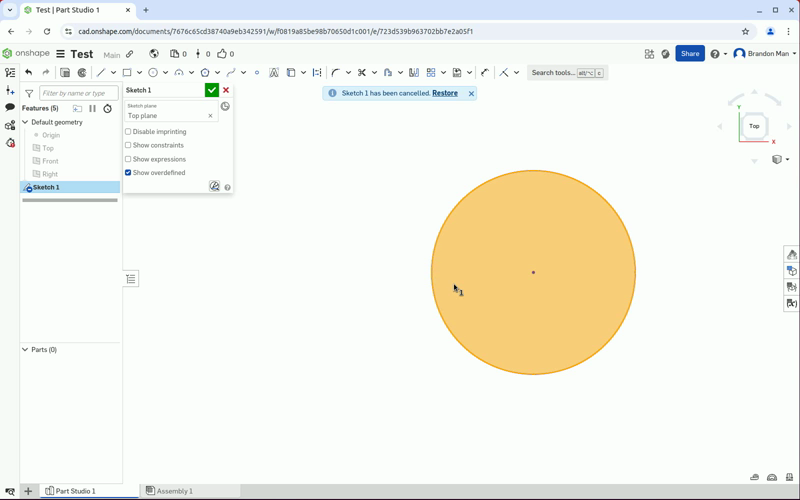
scroll(-6)
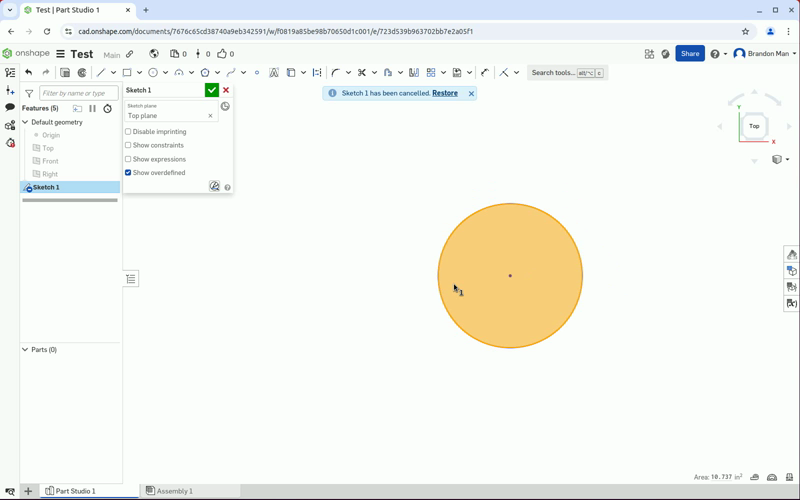
scroll(-6)
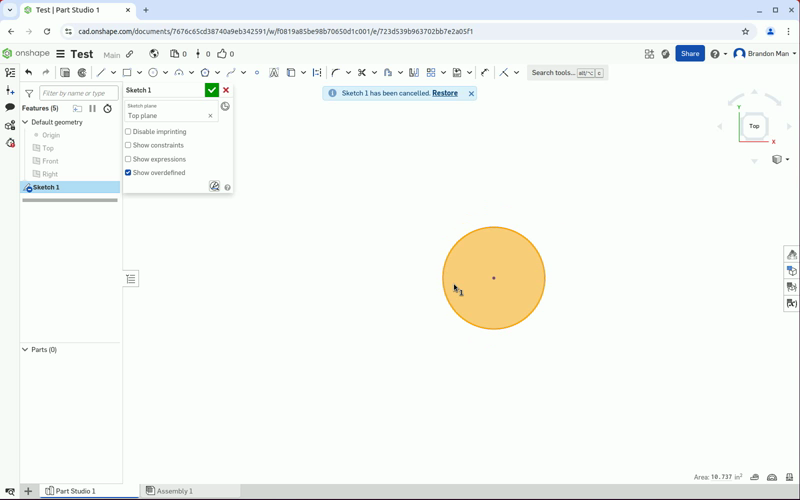
scroll(-6)
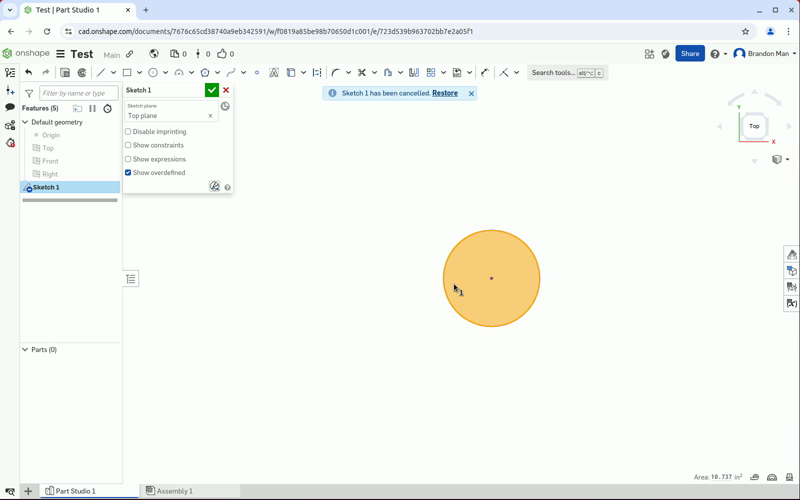
scroll(-6)
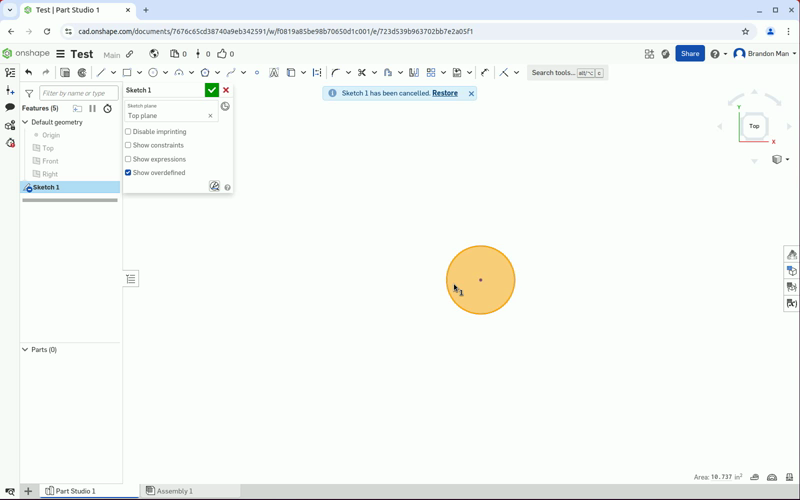
scroll(-6)
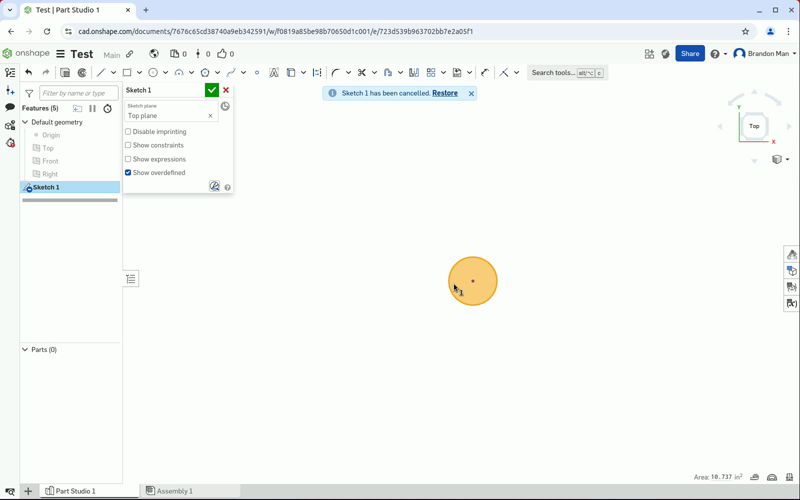
scroll(-6)
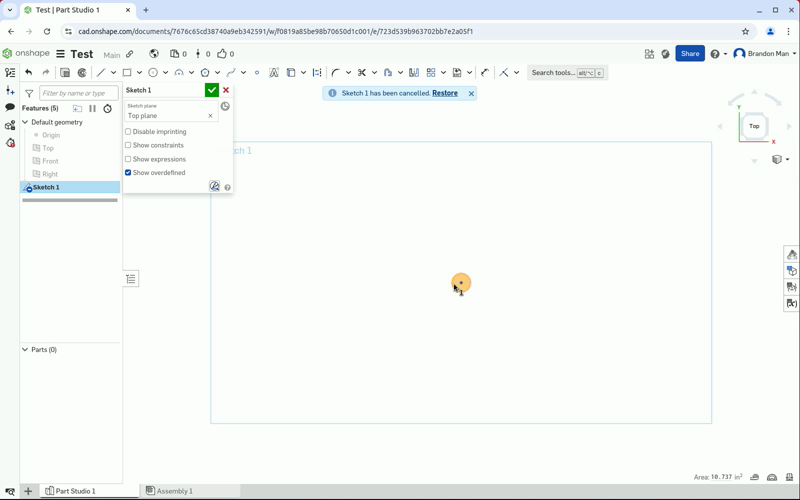
mouse_move(73, 352)
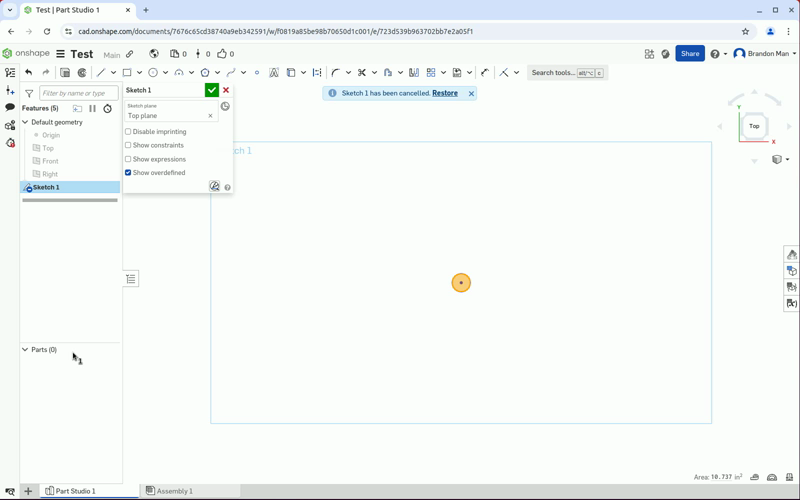
key(shift+y)
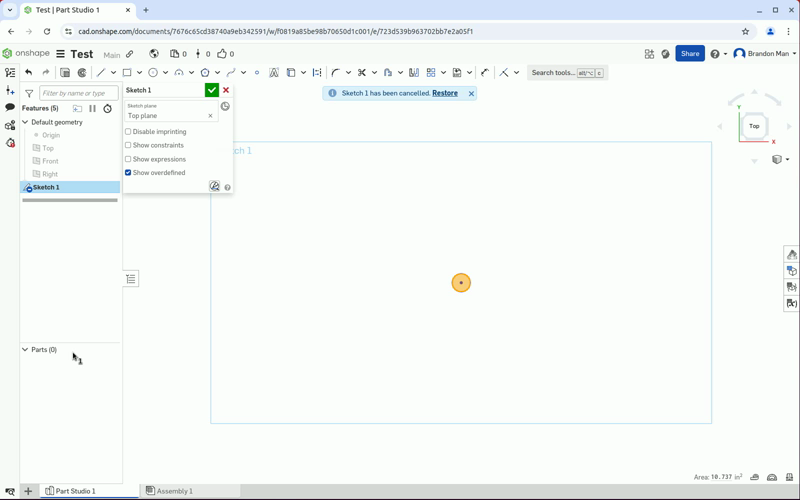
key(shift+e)
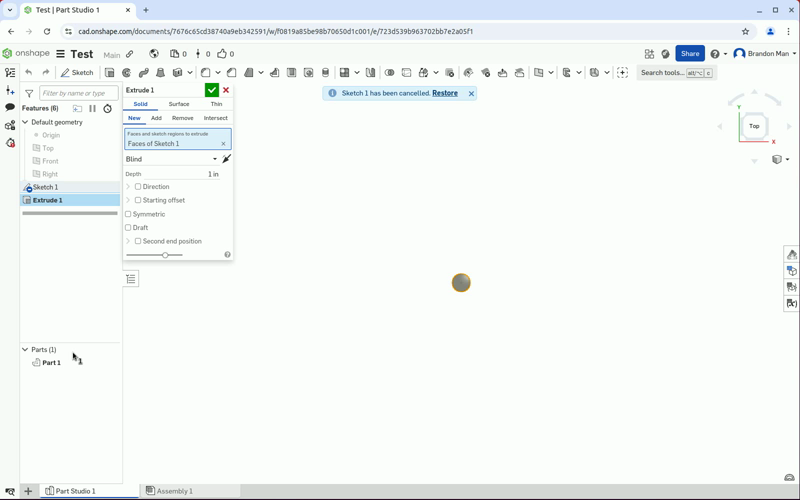
mouse_move(143, 106)
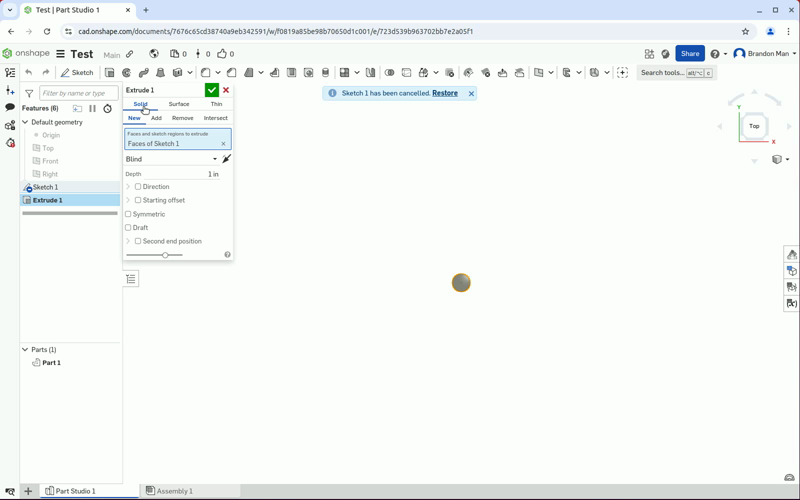
click(143, 106)
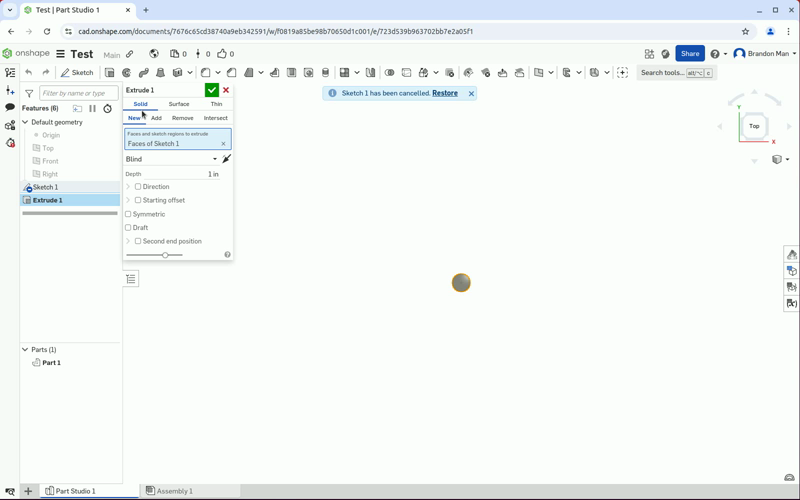
mouse_move(137, 120)
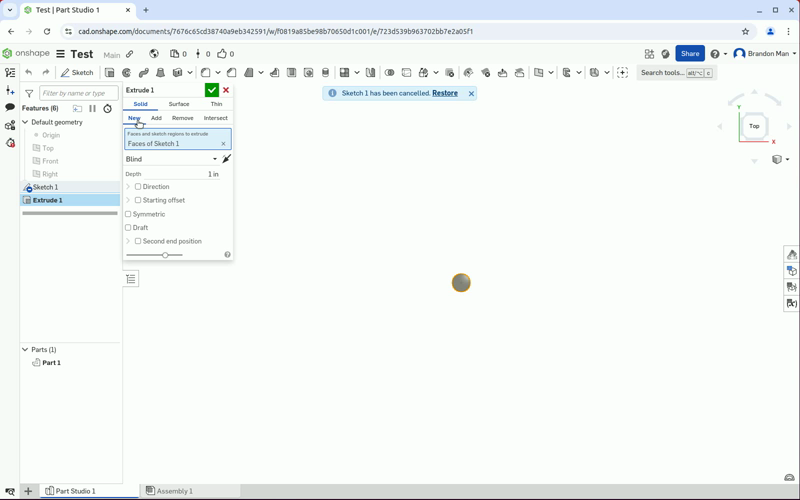
click(137, 120)
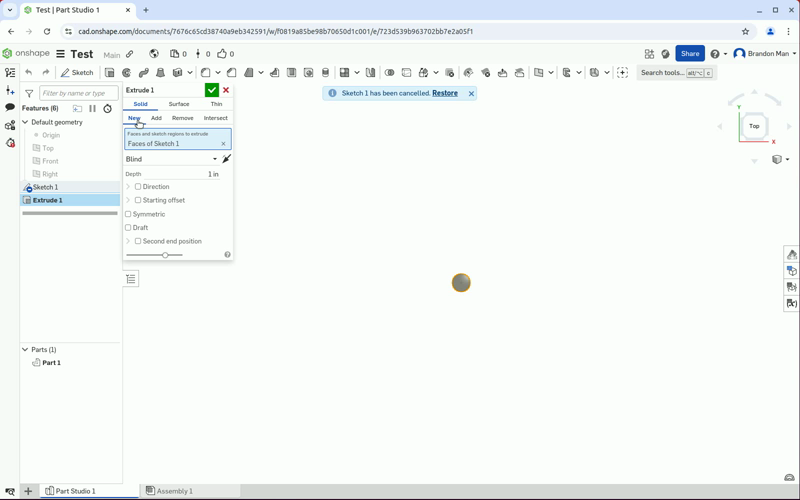
key(tab, 4)
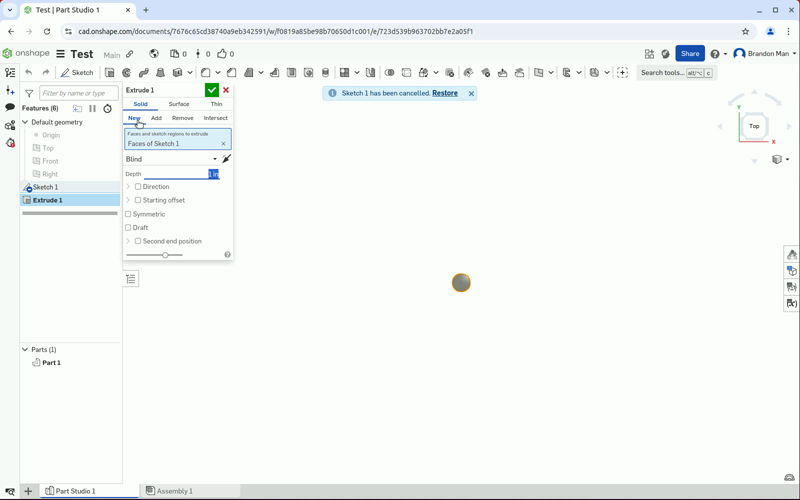
text(1.204)
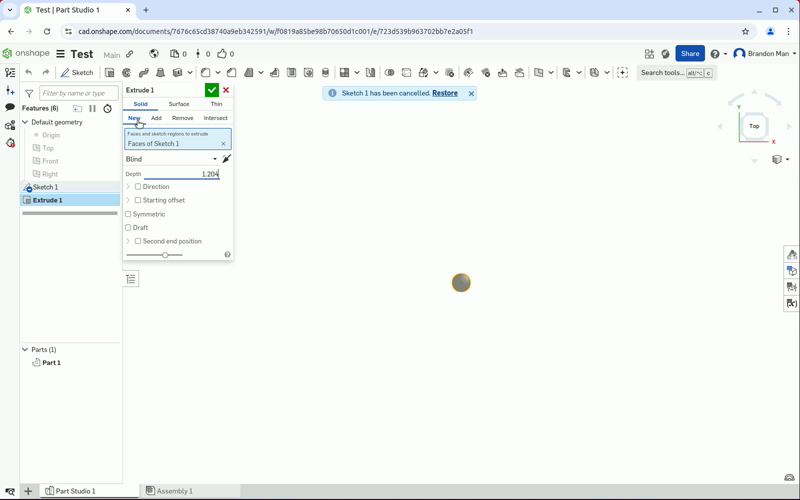
key(enter)
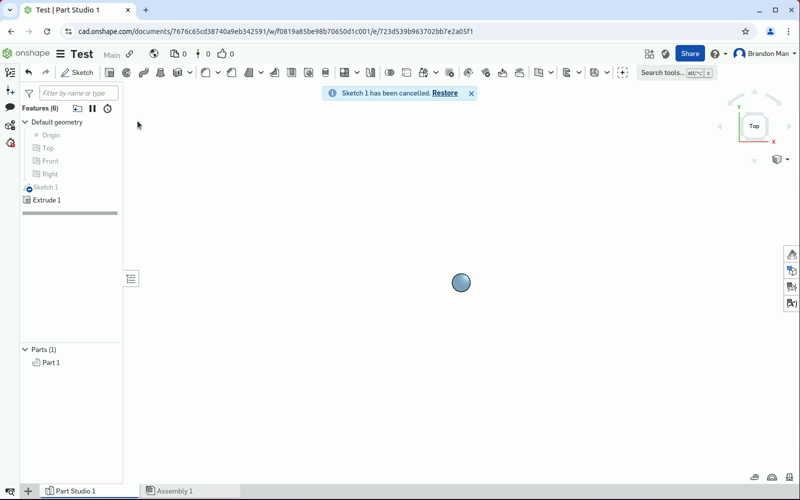
key(shift+h)
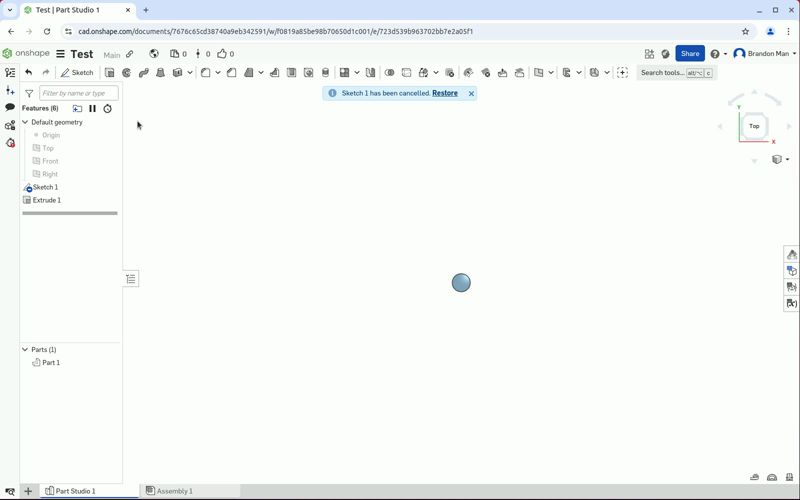
key(shift+h)
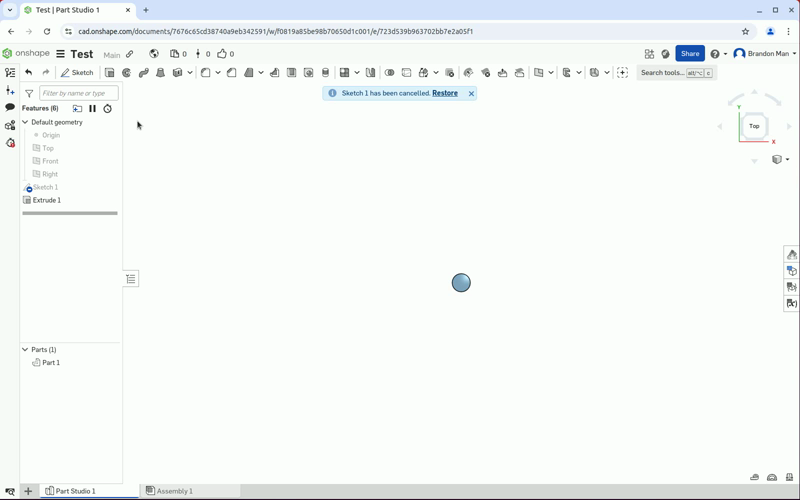
mouse_move(73, 189)
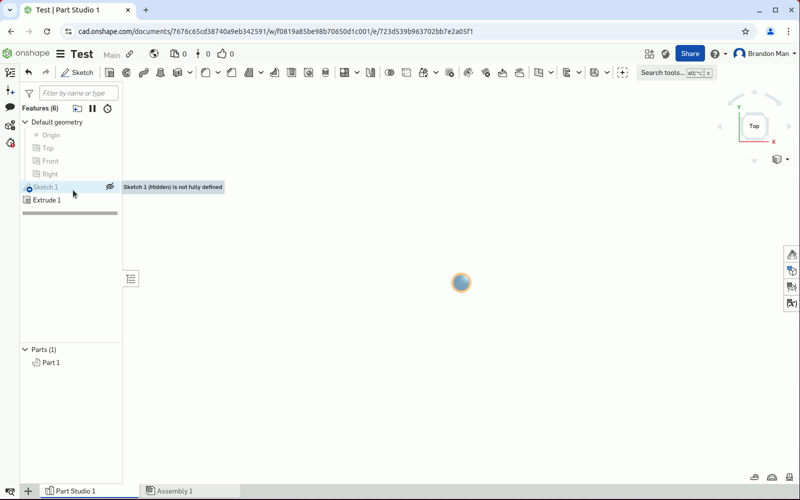
click(73, 189)
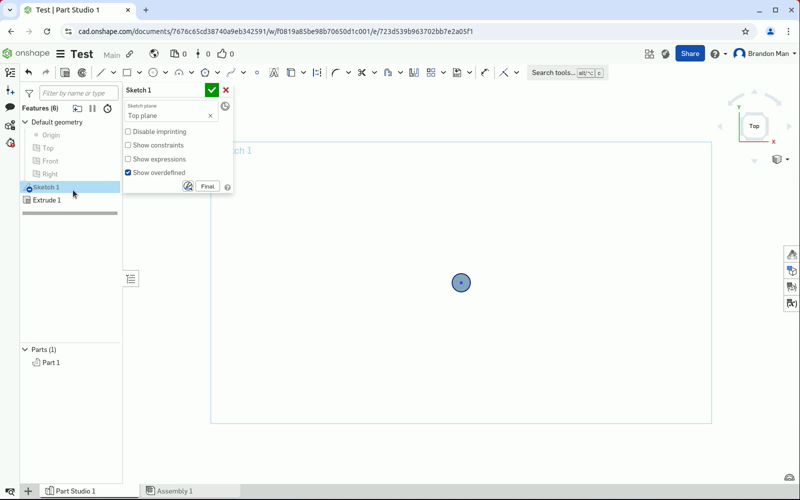
mouse_move(229, 92)
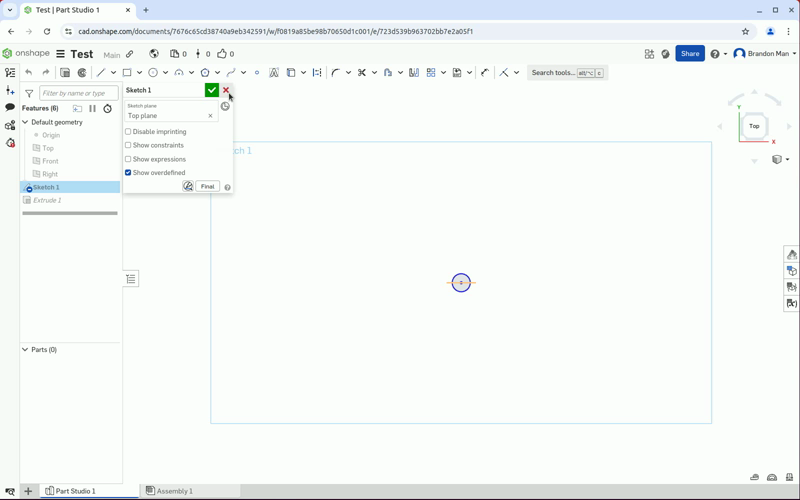
click(229, 92)
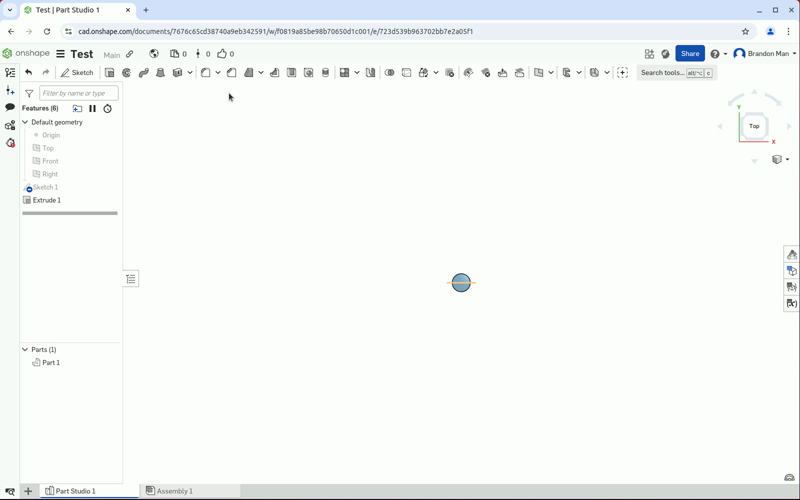
mouse_move(541, 75)
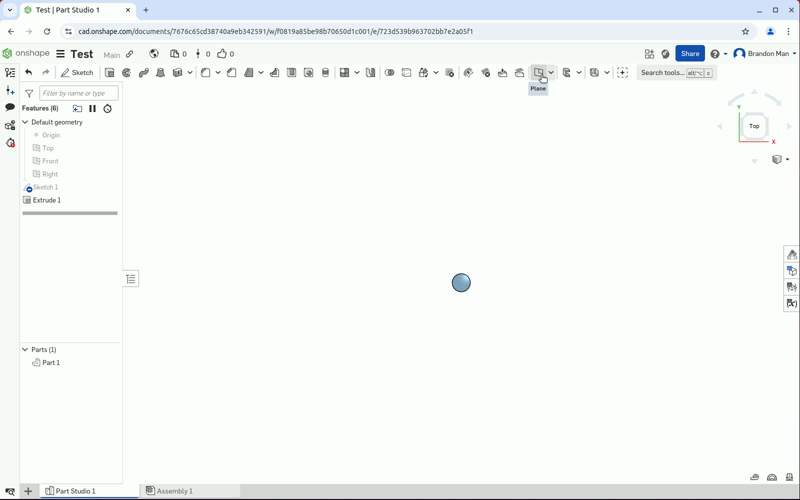
click(541, 75)
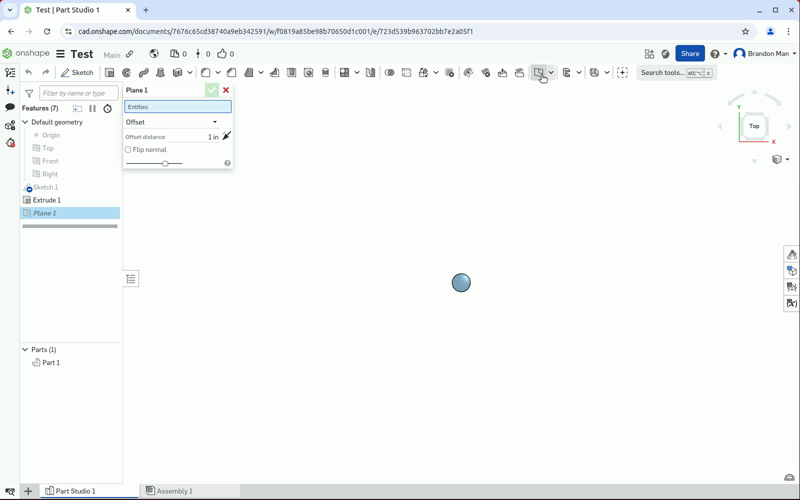
mouse_move(73, 150)
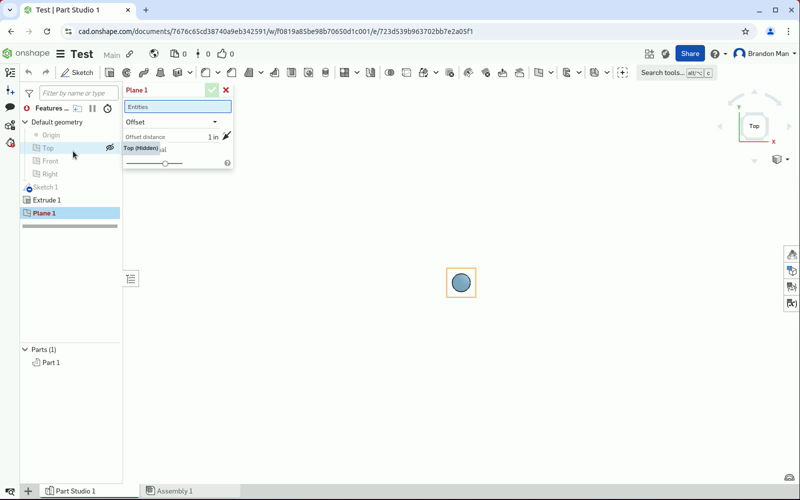
click(73, 150)
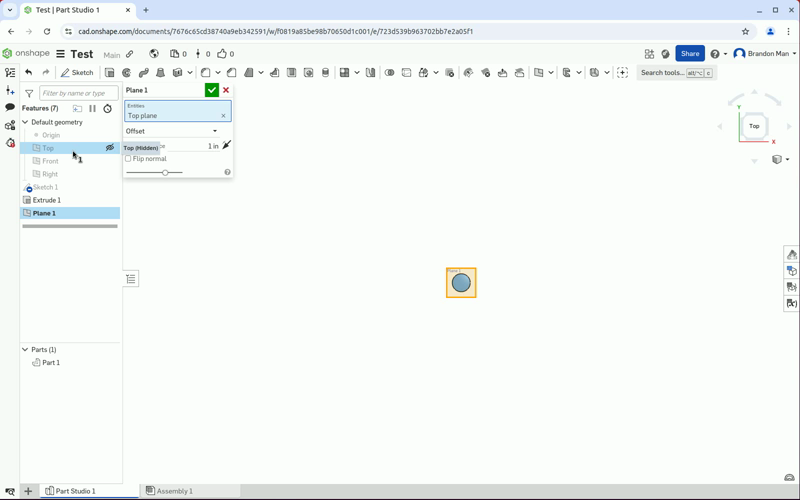
key(tab, 2)
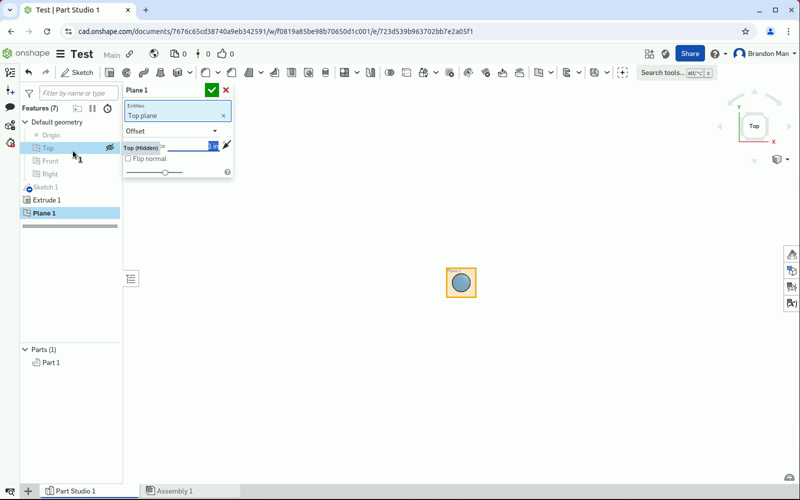
text(1.202)
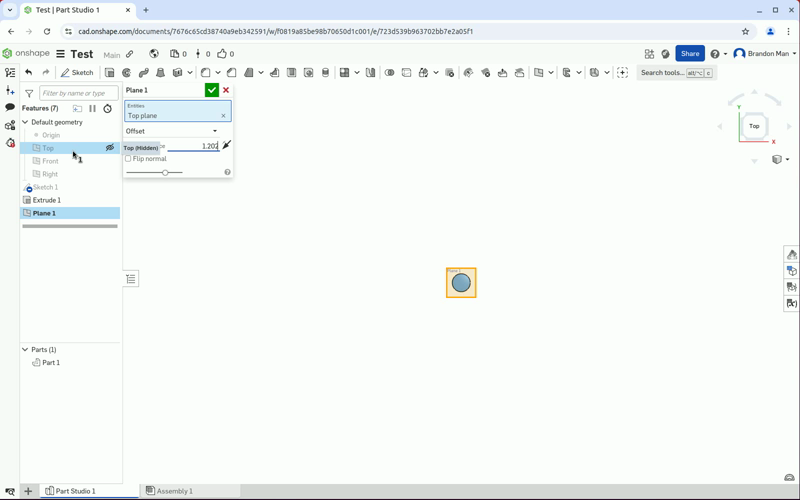
key(enter, 2)
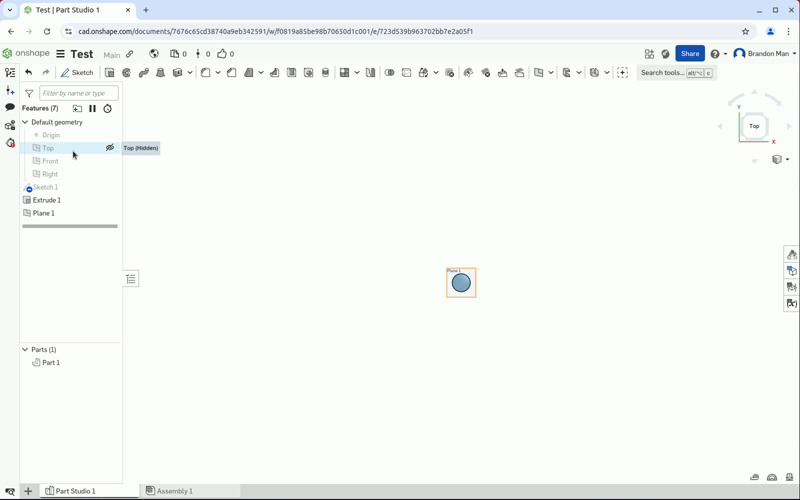
key(shift+s)
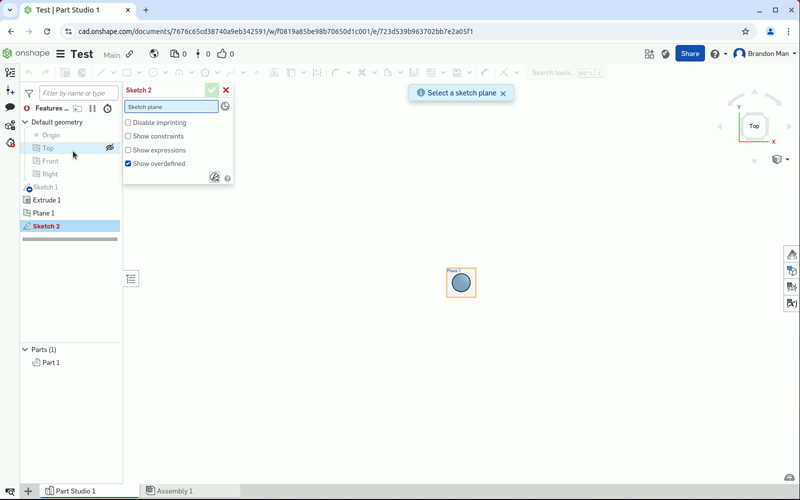
mouse_move(73, 215)
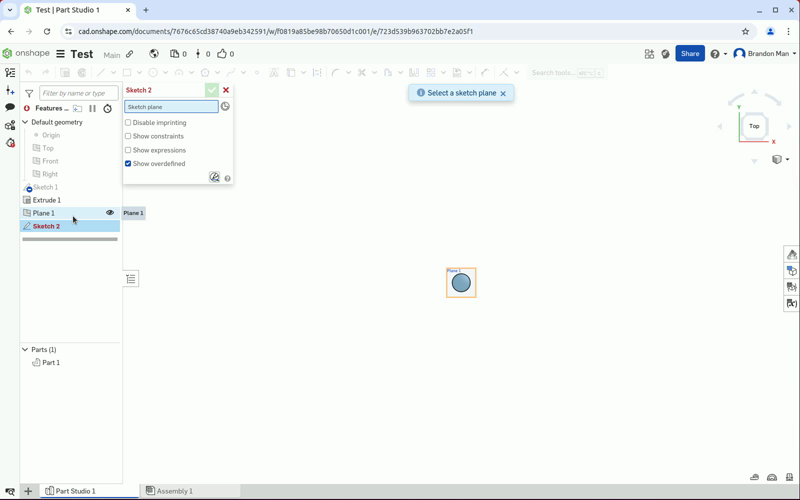
click(73, 215)
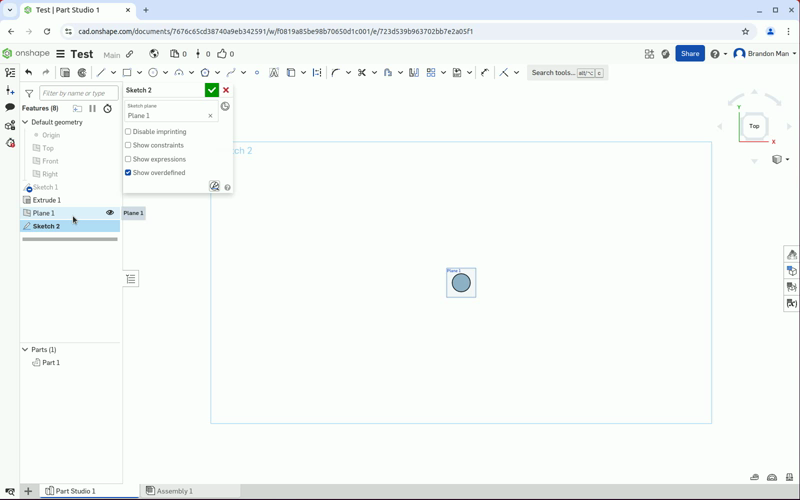
mouse_move(73, 352)
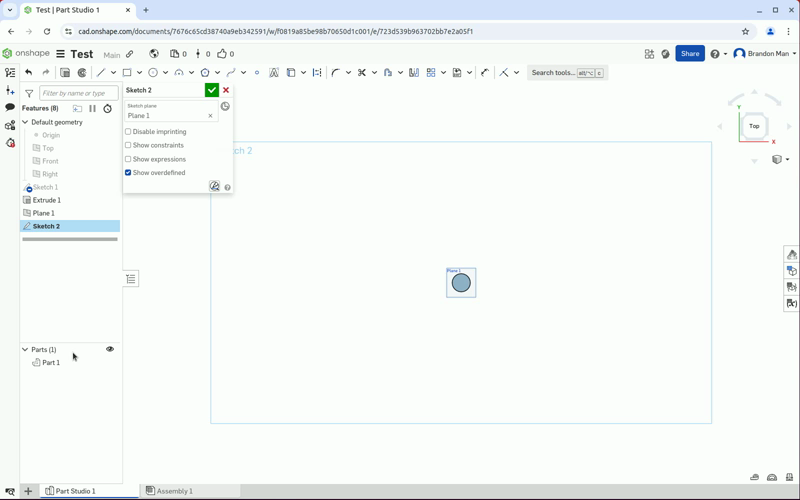
key(y)
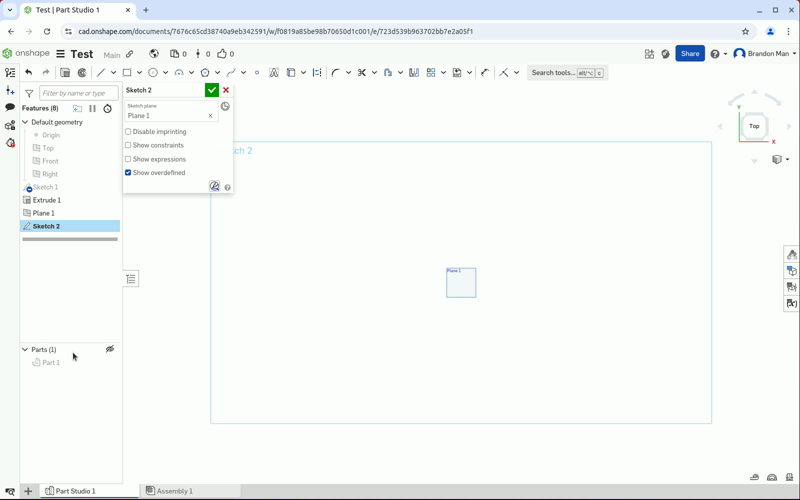
key(c)
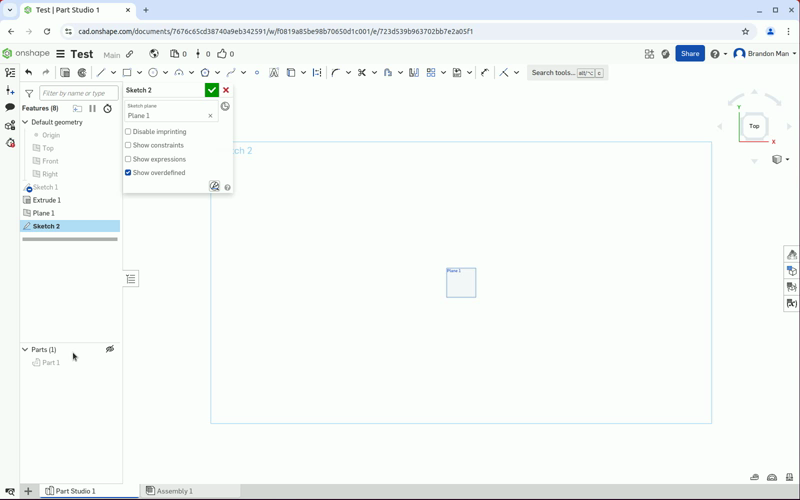
key_down(shift)
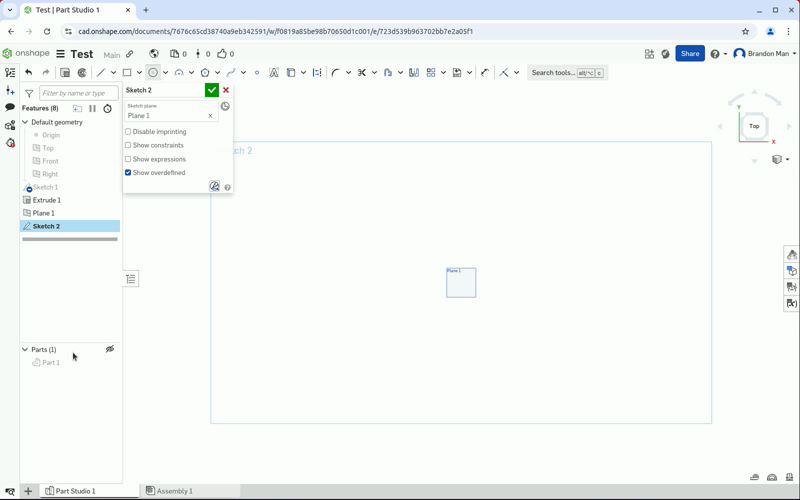
mouse_move(460, 282)
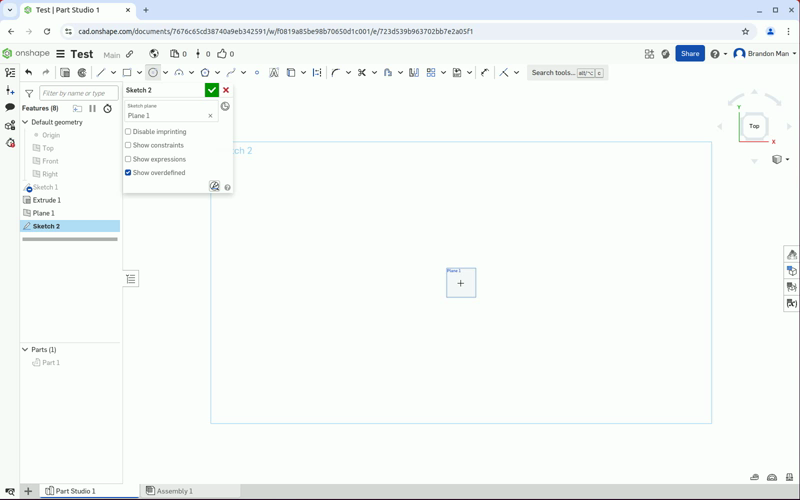
click(460, 282)
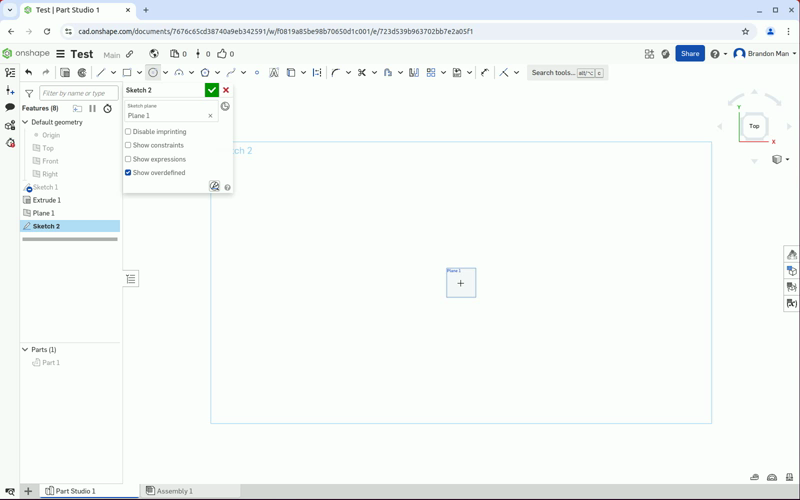
key_up(shift)
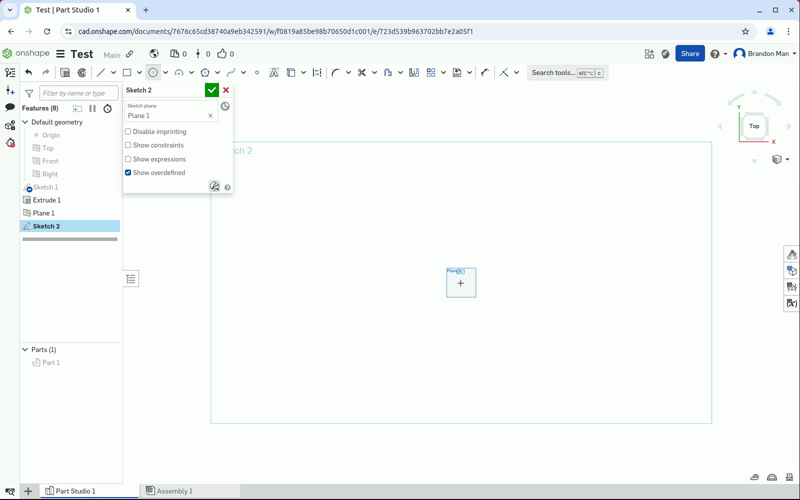
mouse_move(466, 282)
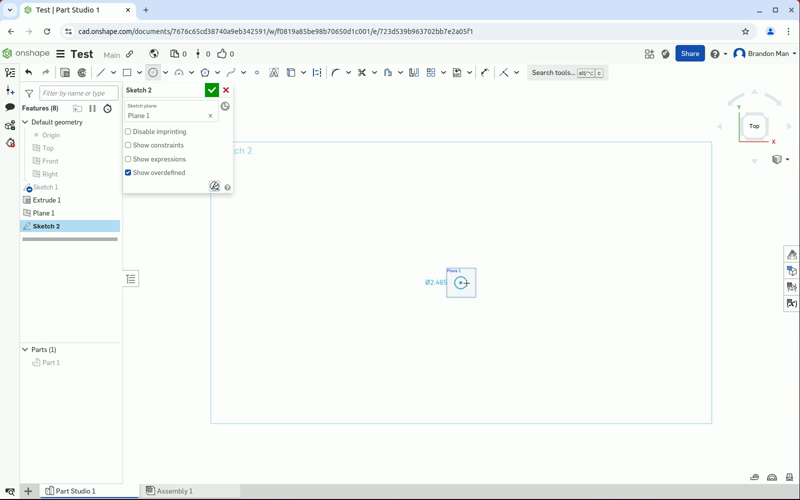
click(466, 282)
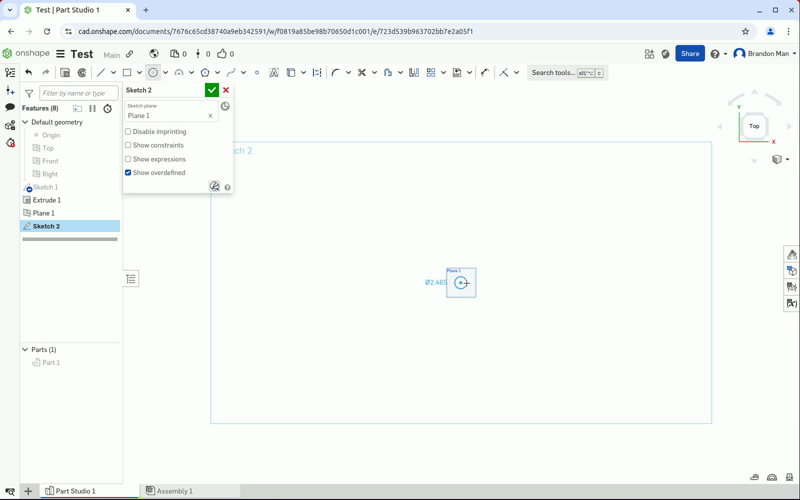
key(esc)
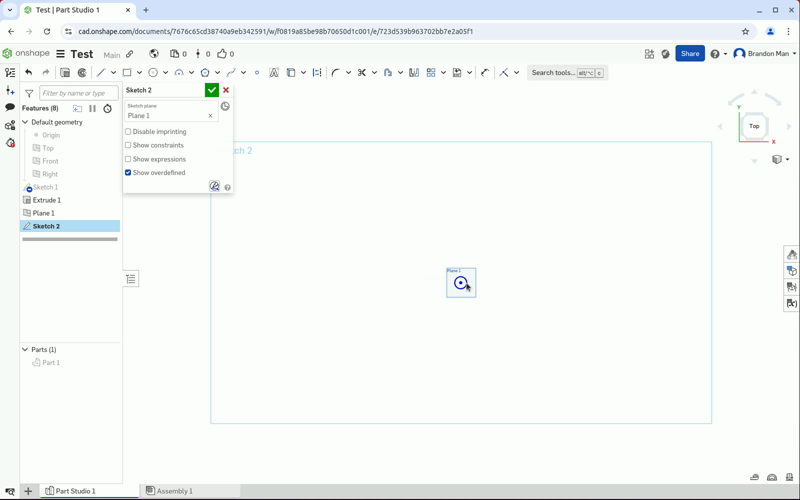
mouse_move(465, 282)
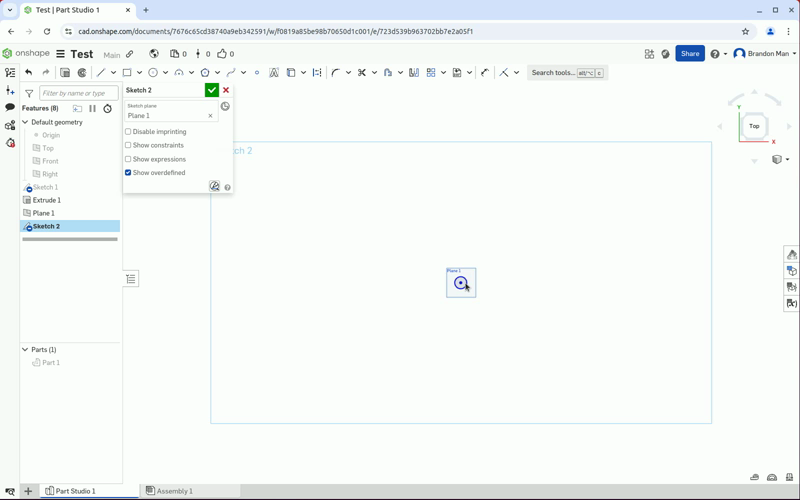
scroll(6)
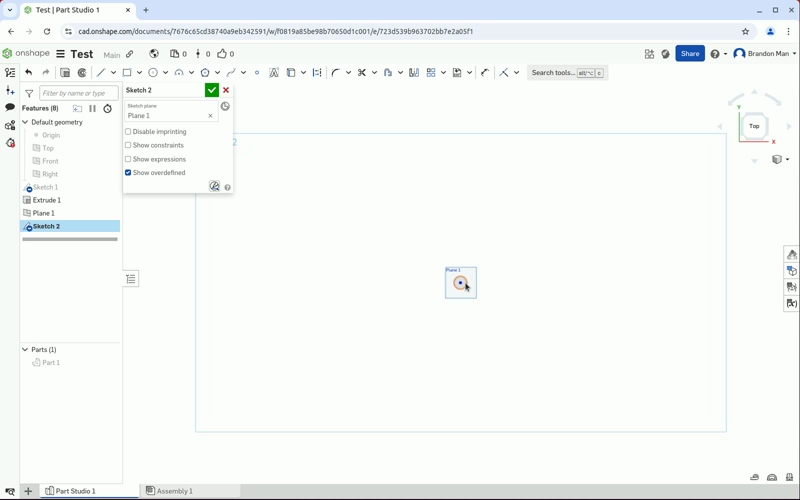
scroll(6)
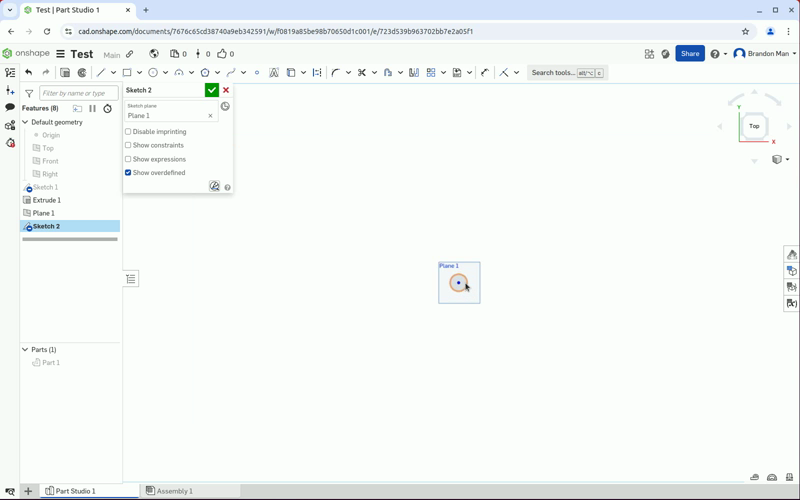
scroll(6)
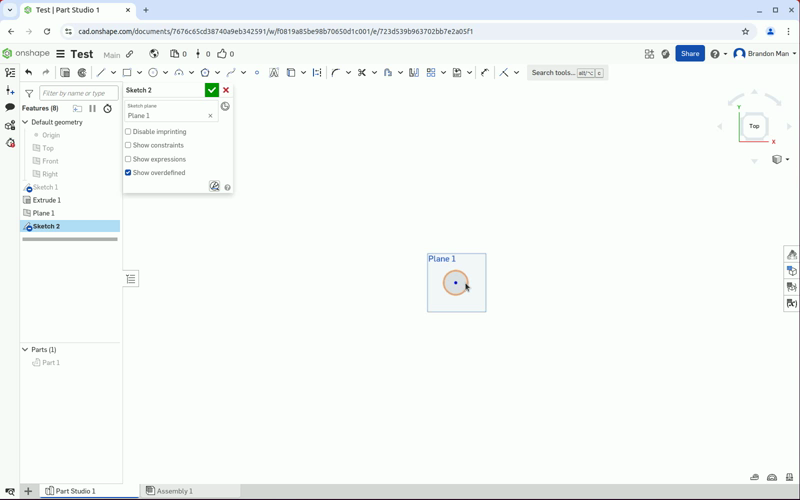
scroll(6)
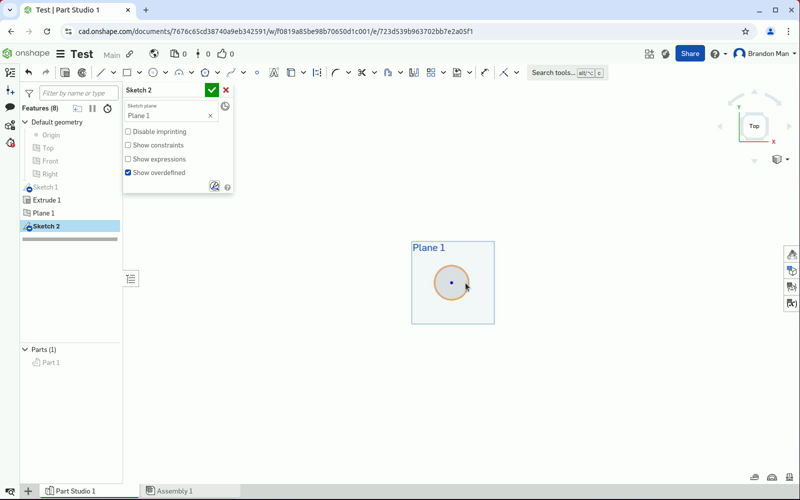
scroll(6)
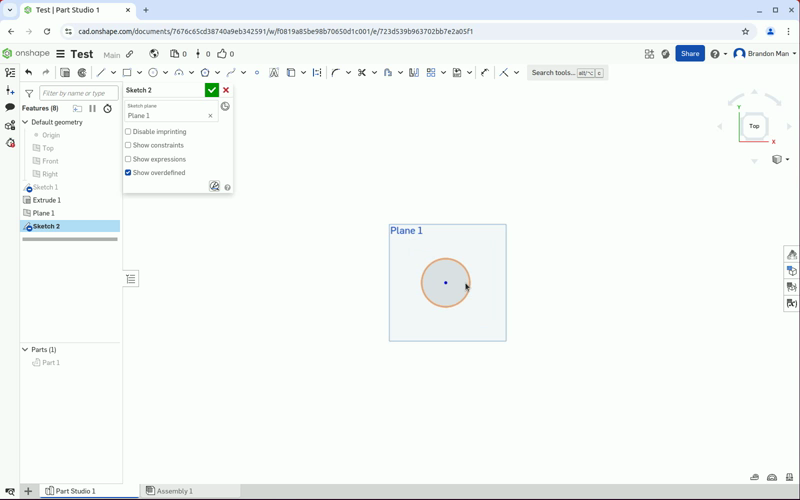
scroll(6)
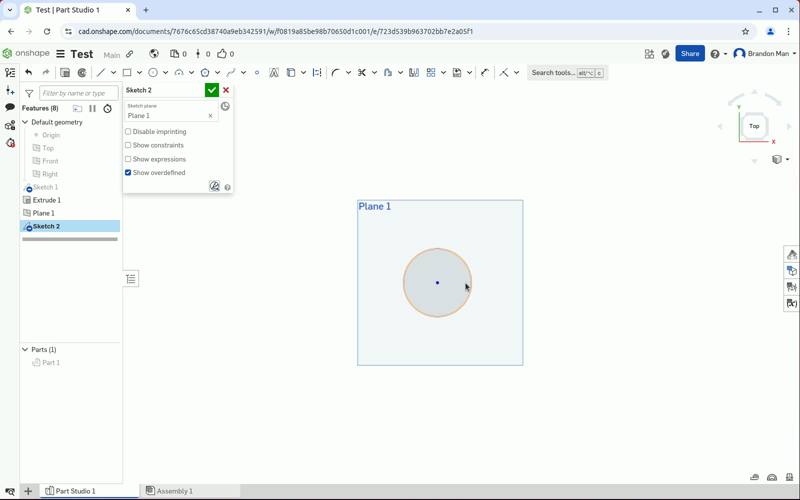
scroll(6)
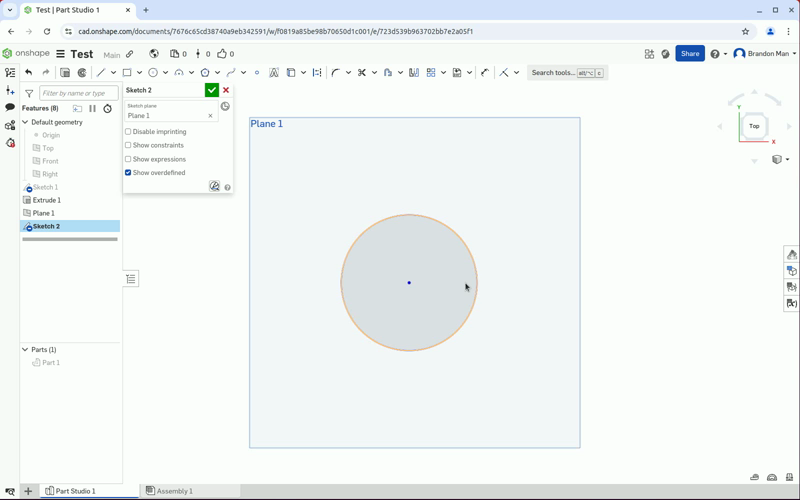
click(465, 282)
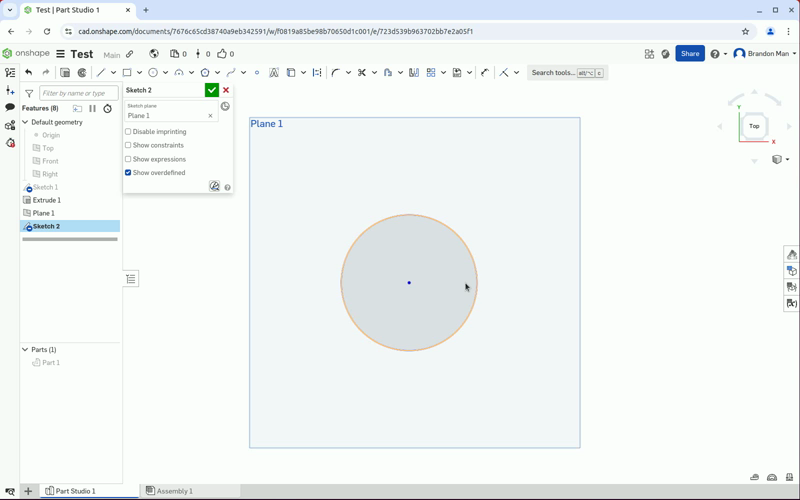
scroll(-6)
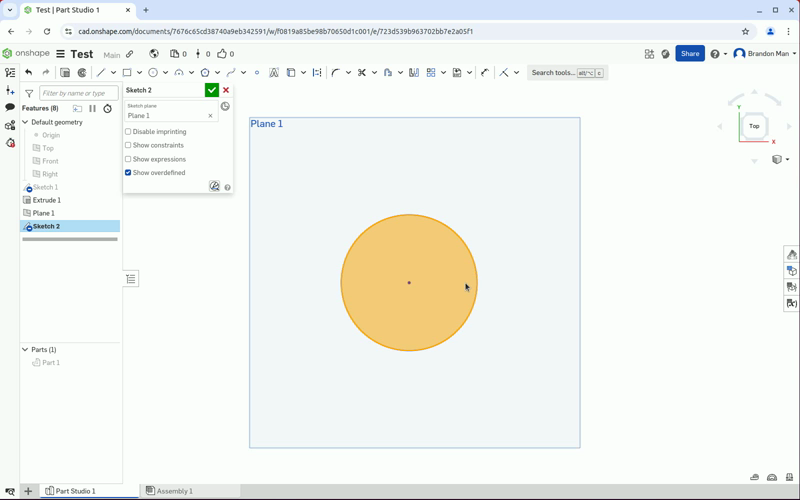
scroll(-6)
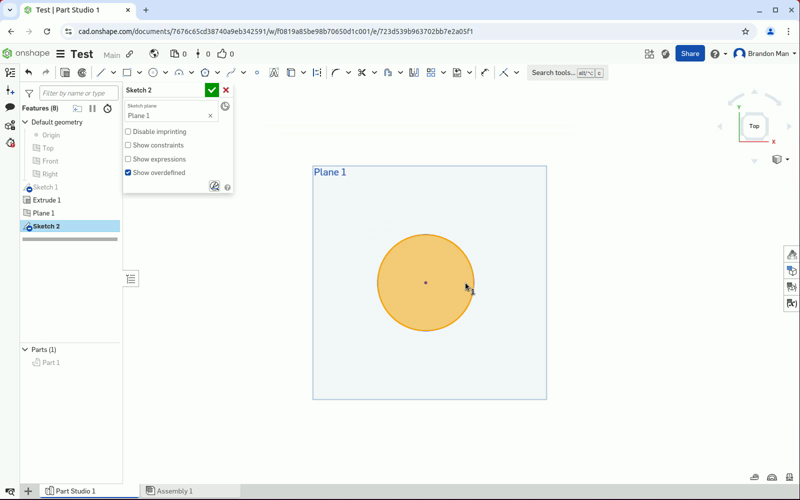
scroll(-6)
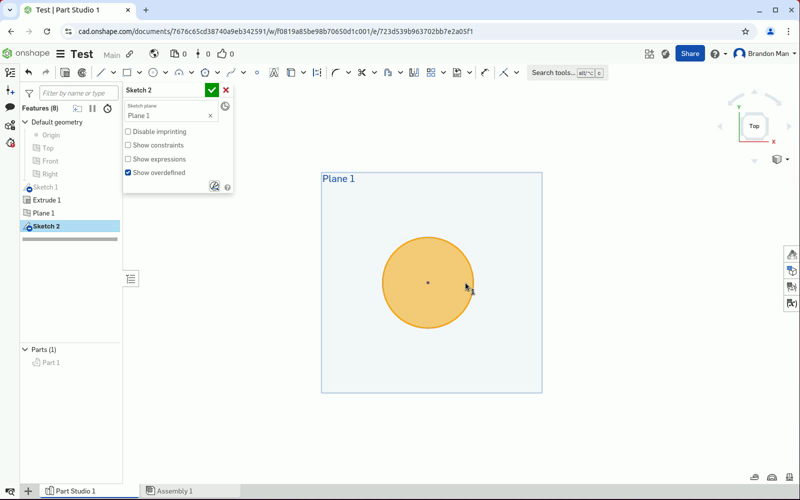
scroll(-6)
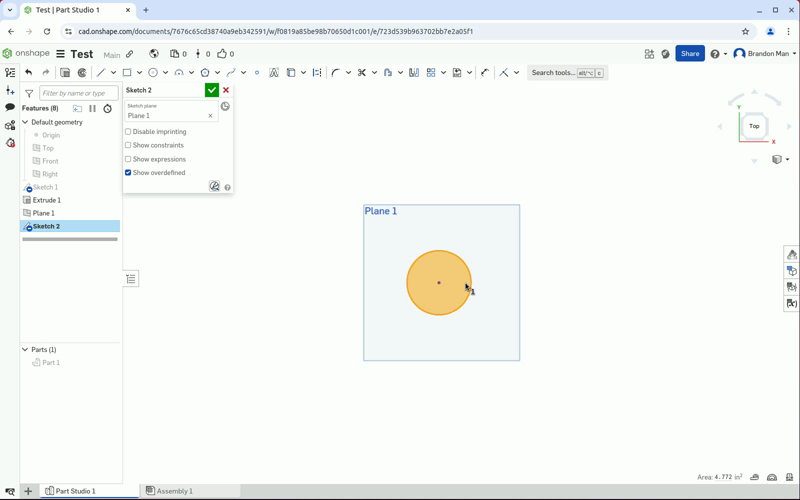
scroll(-6)
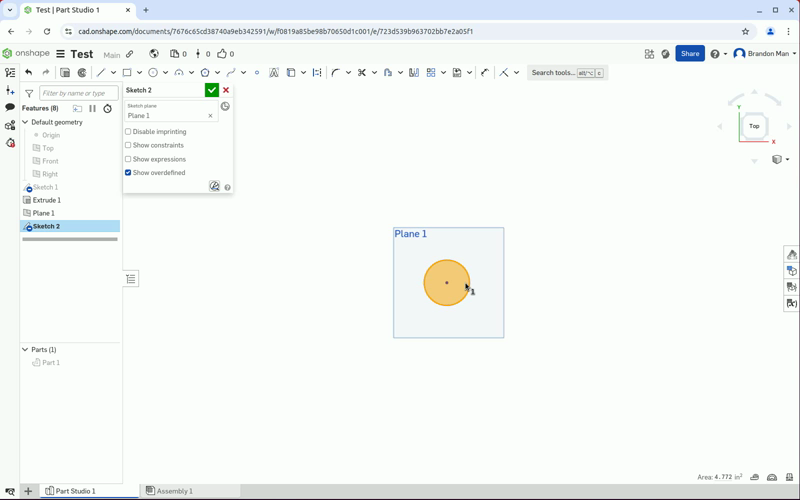
scroll(-6)
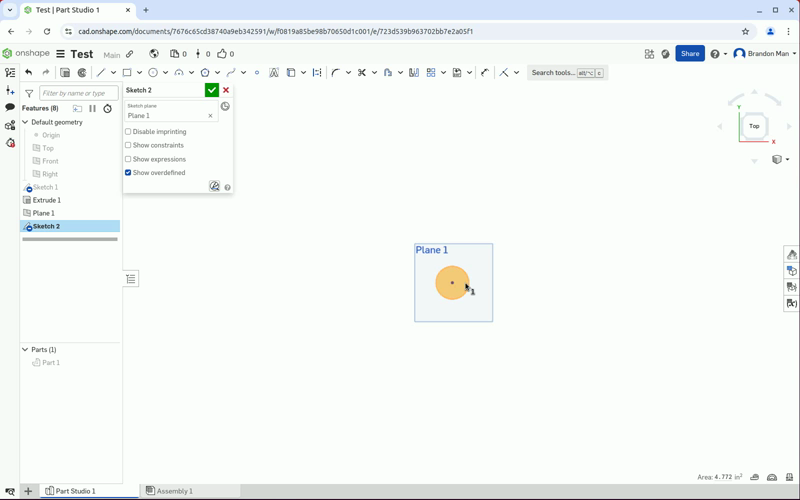
scroll(-6)
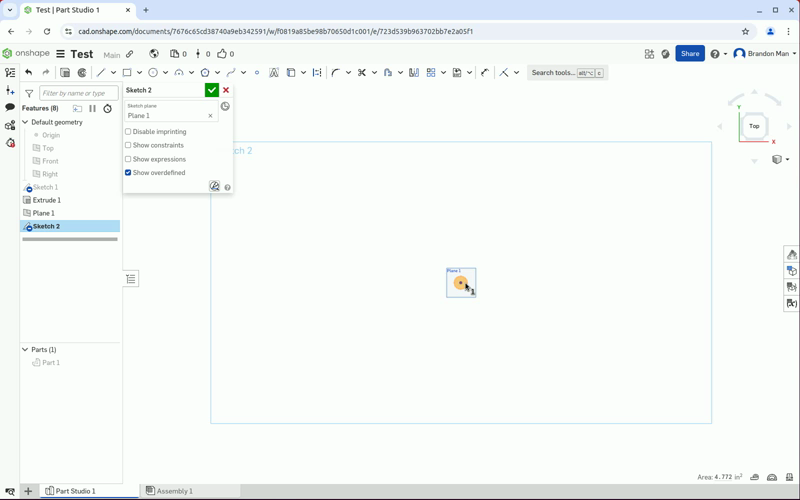
mouse_move(73, 352)
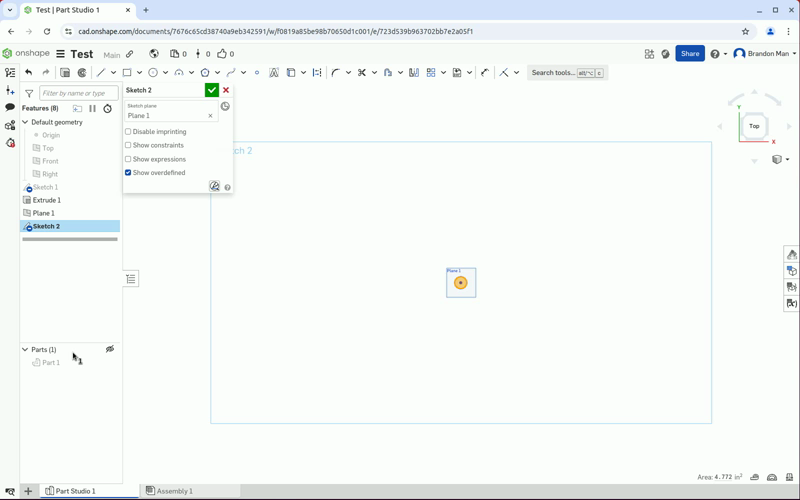
key(shift+y)
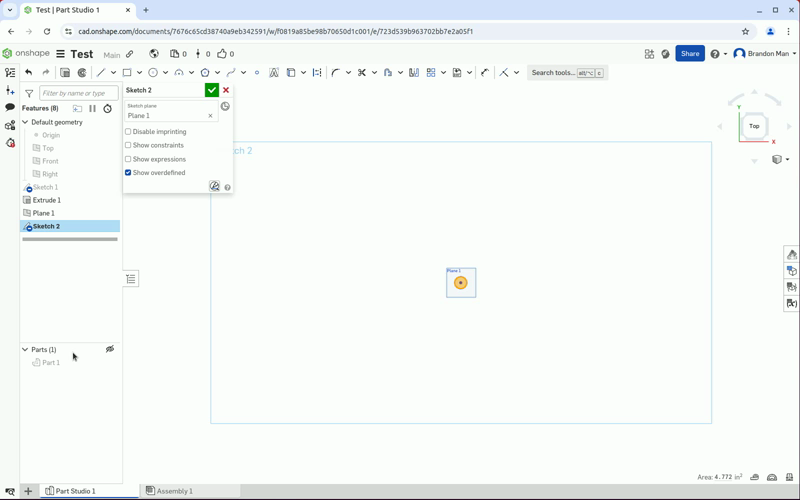
key(shift+e)
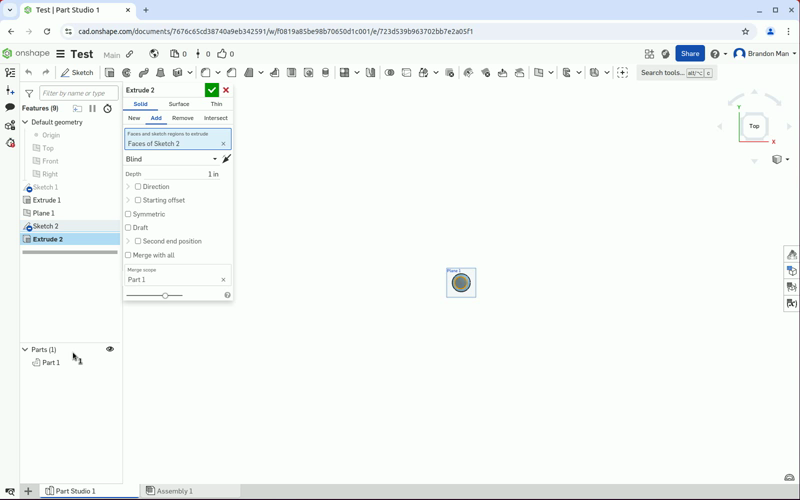
mouse_move(143, 106)
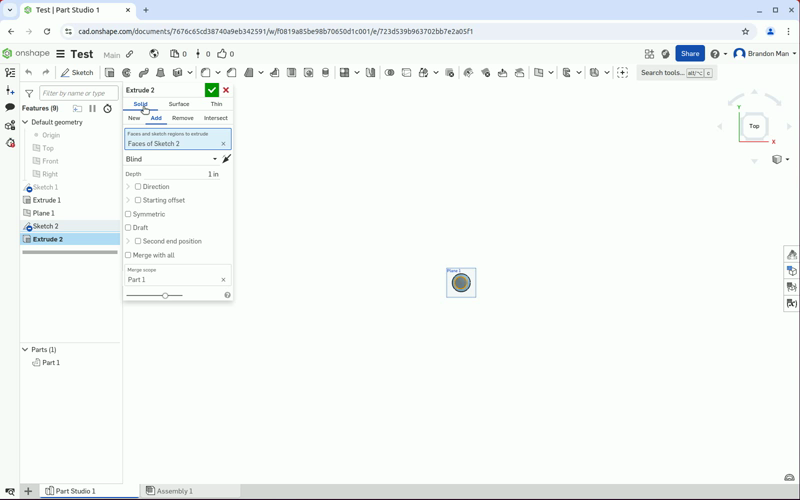
click(143, 106)
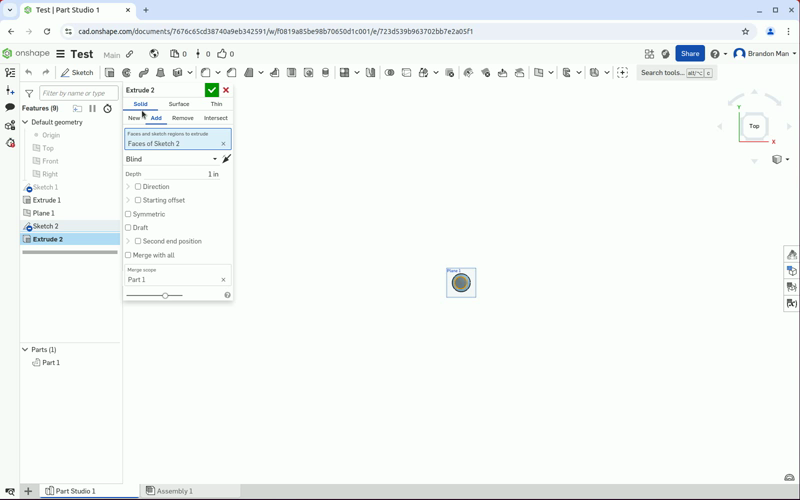
mouse_move(137, 120)
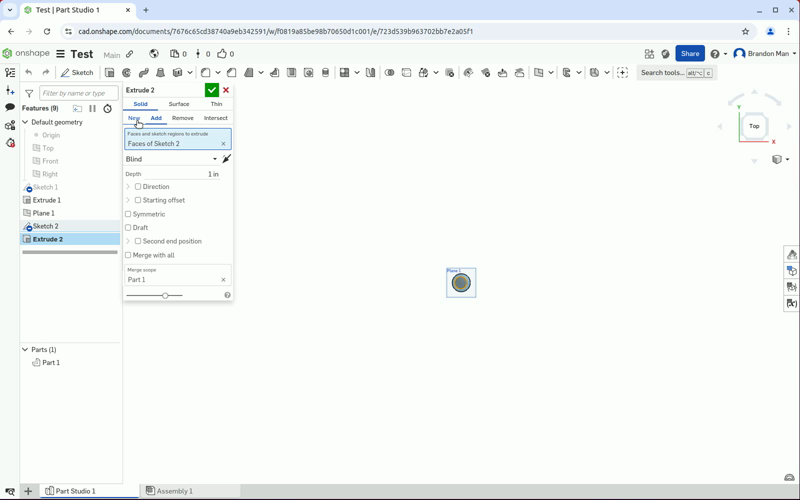
click(137, 120)
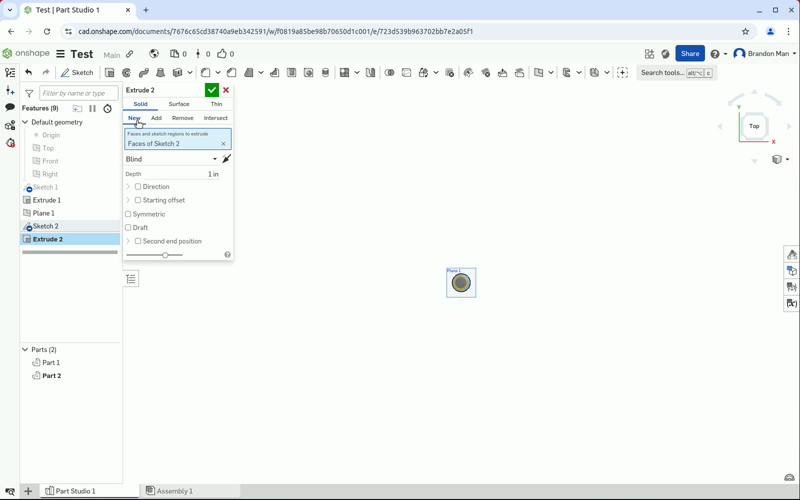
key(tab, 4)
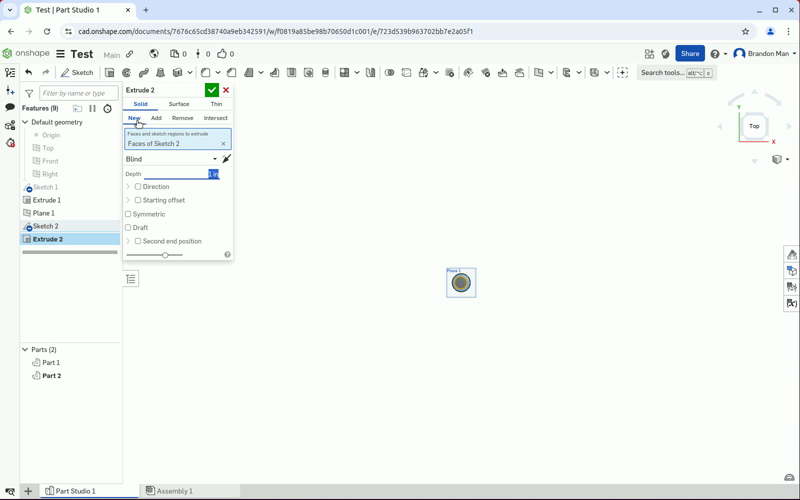
text(21.905)
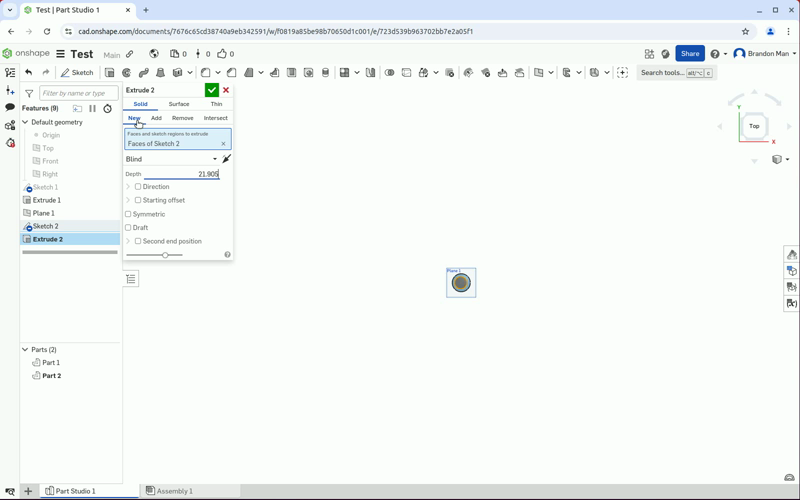
key(enter)
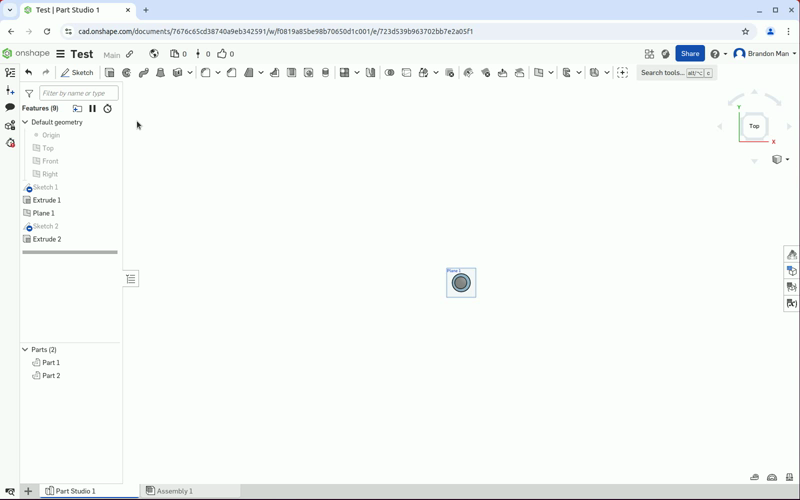
key(shift+h)
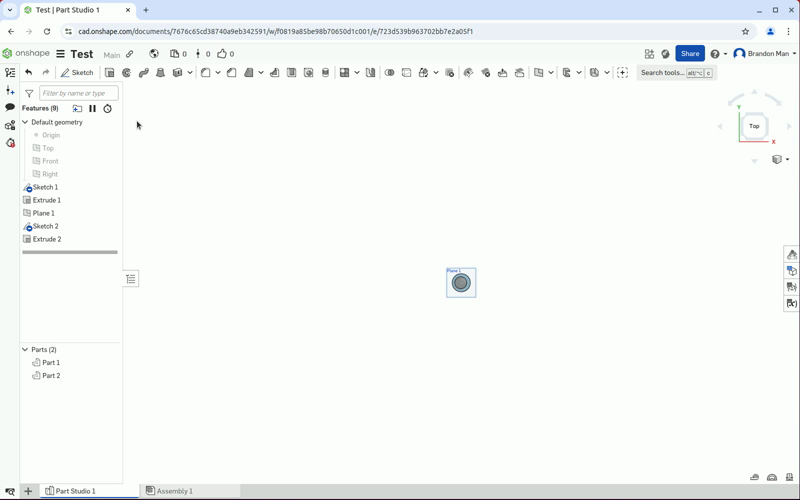
key(shift+h)
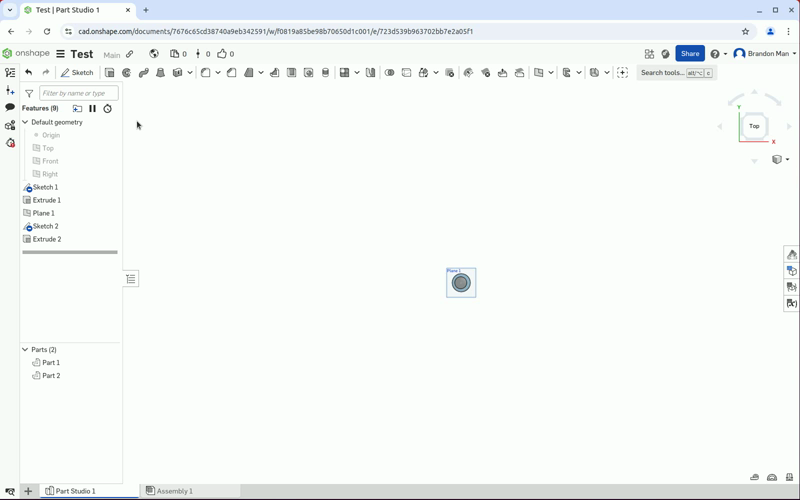
key(shift+7)
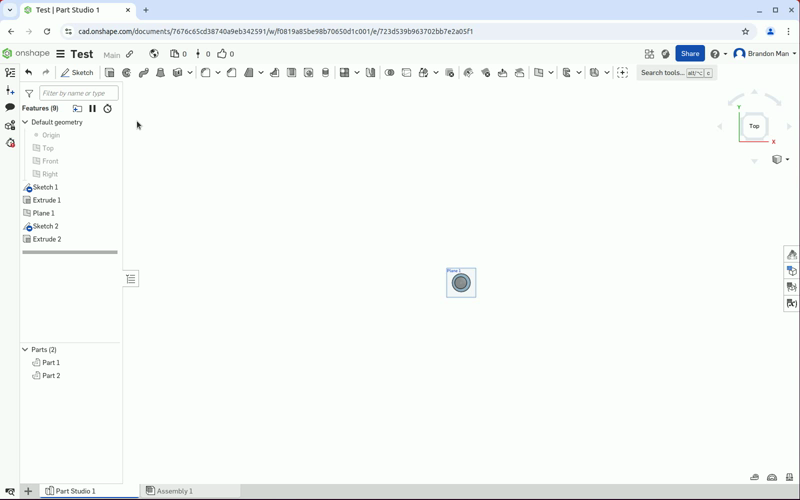
key(up, 3)
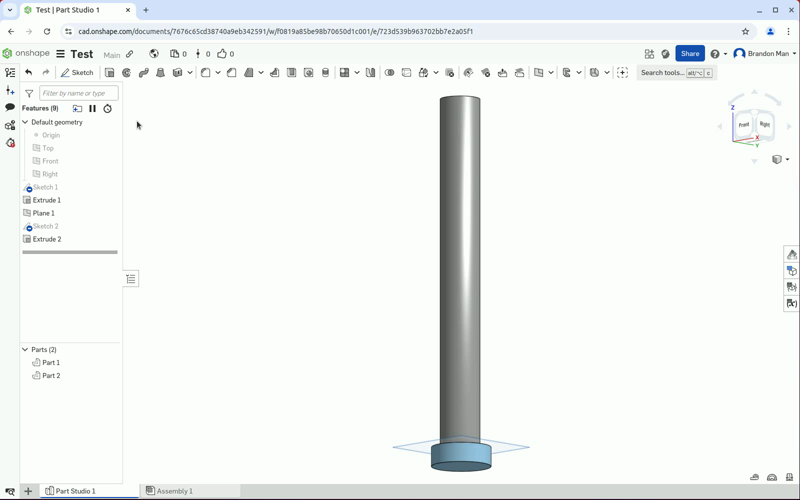
key(left, 3)
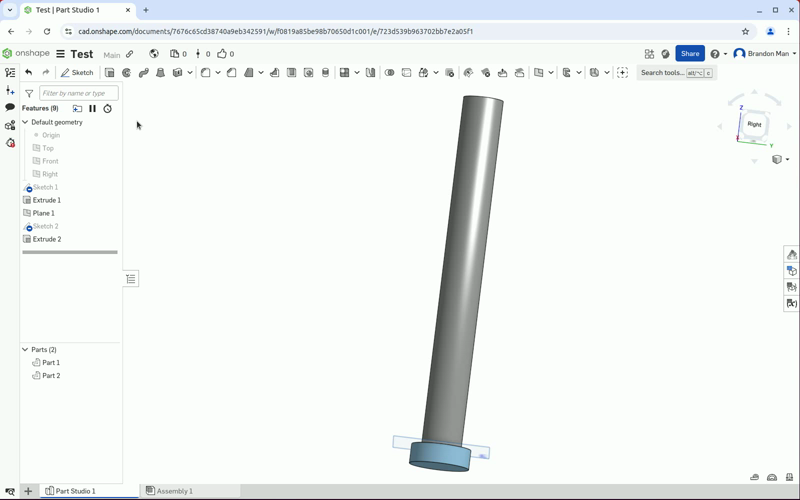
key(right, 3)
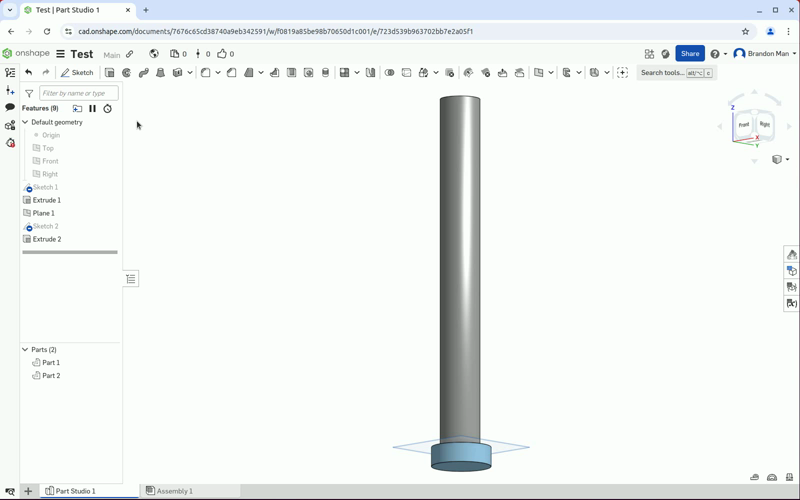
key(down, 3)
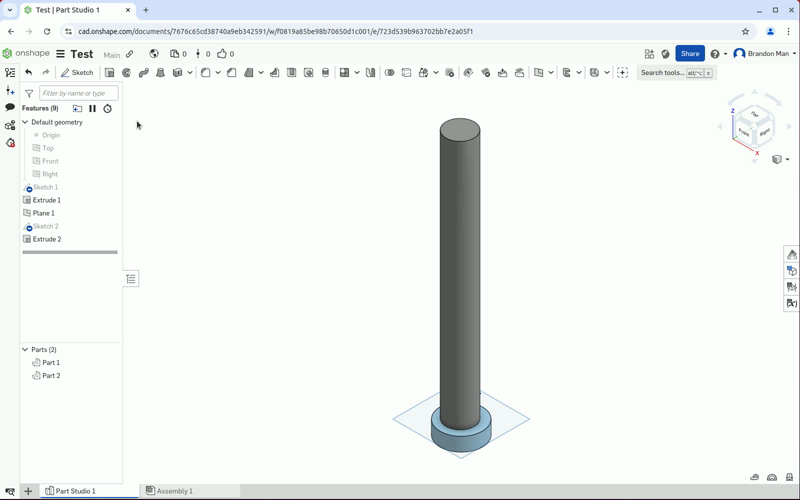
mouse_move(73, 189)
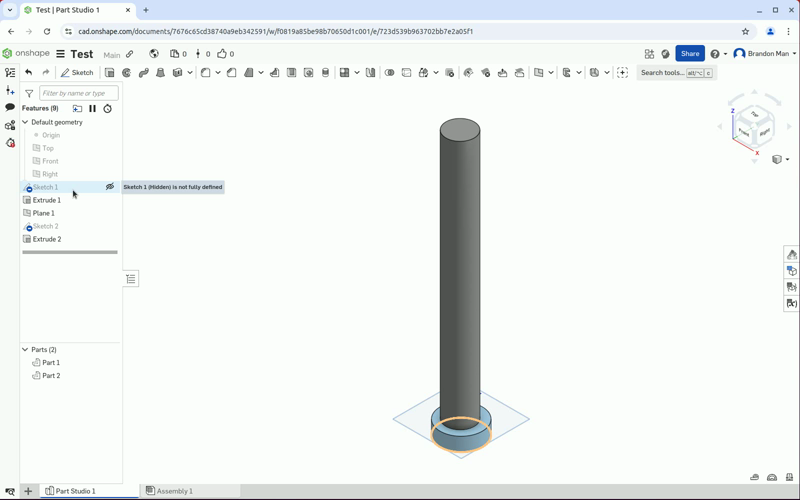
click(73, 189)